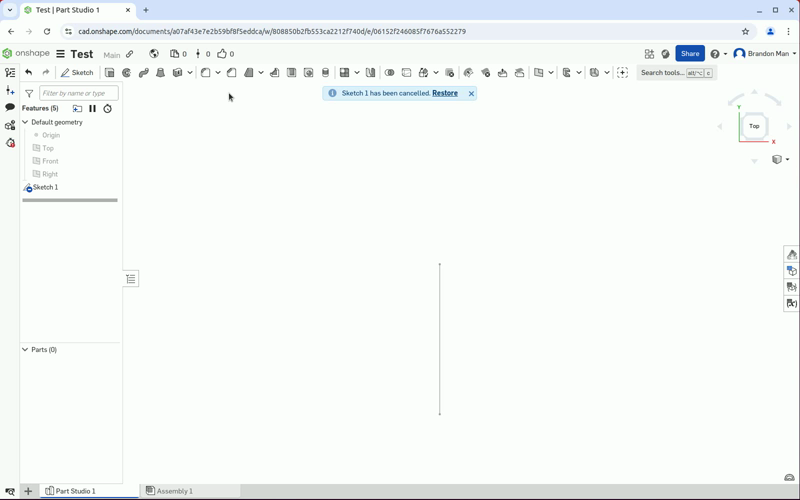
key(shift+h)
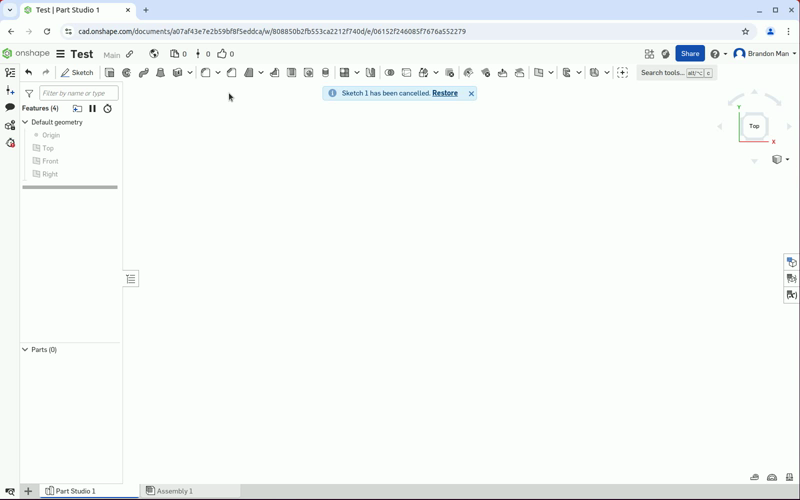
mouse_move(73, 352)
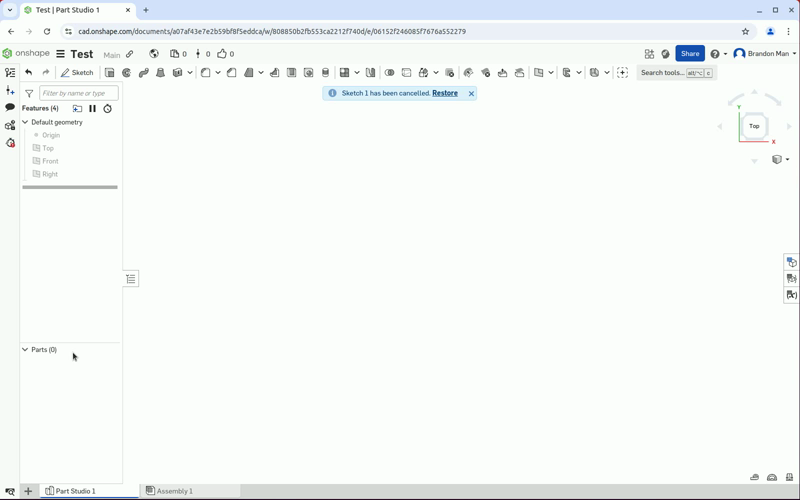
key(y)
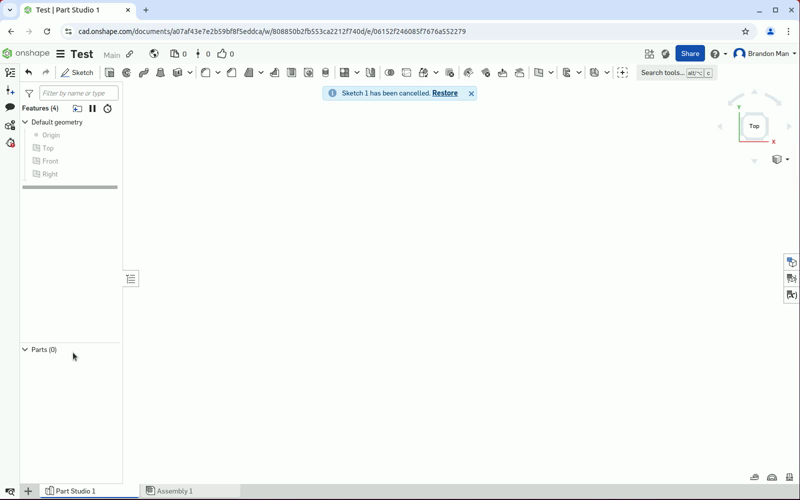
key(shift+p)
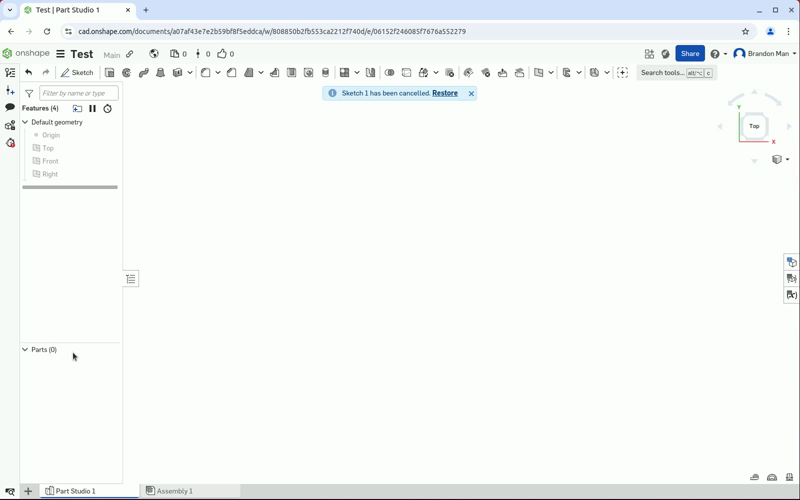
key(space)
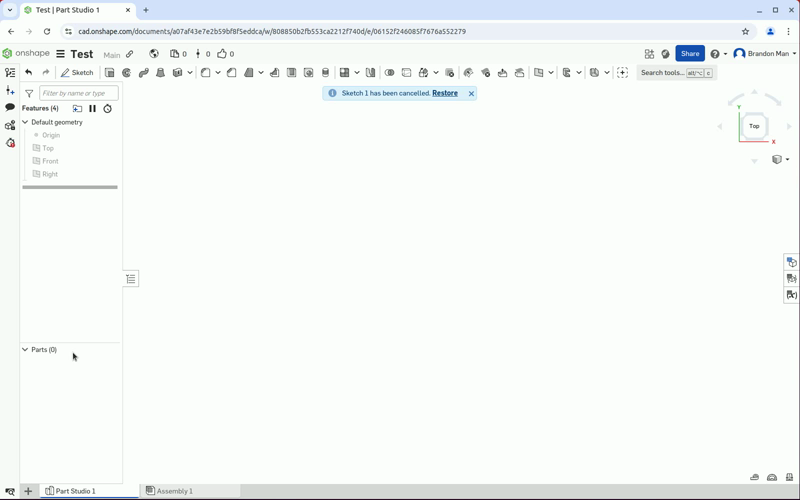
key_down(shift)
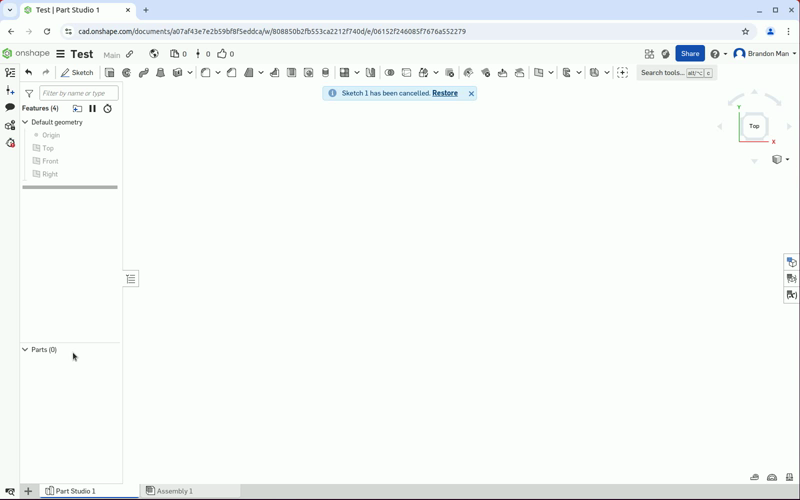
key(up)
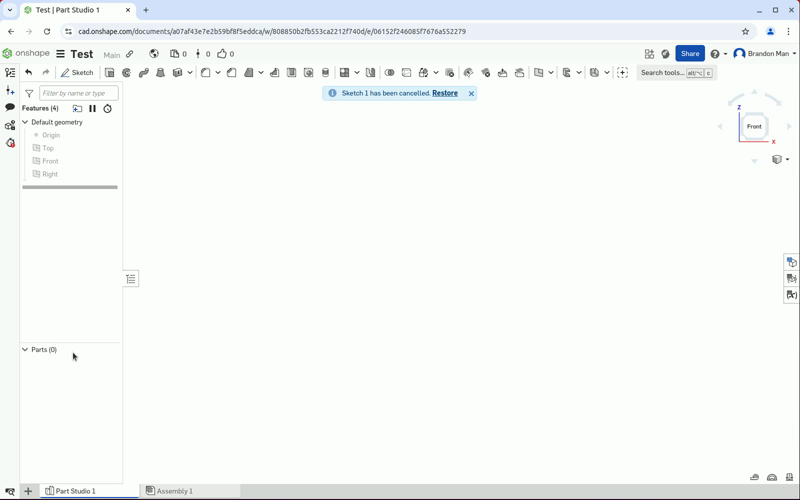
key_up(shift)
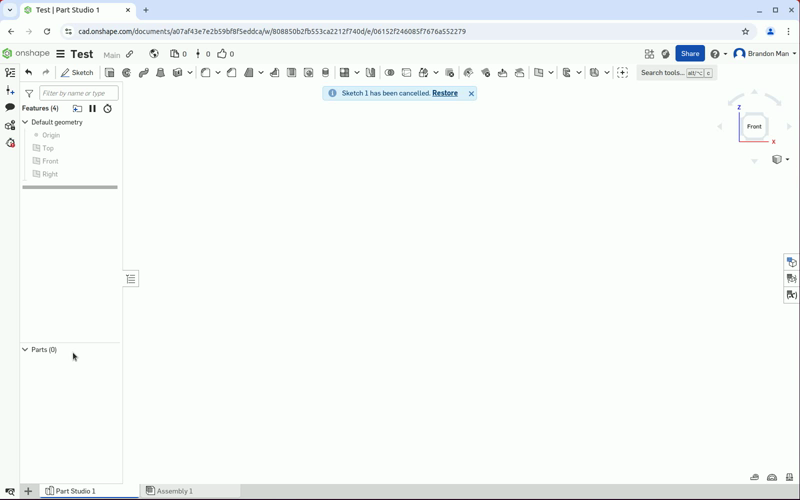
mouse_move(73, 352)
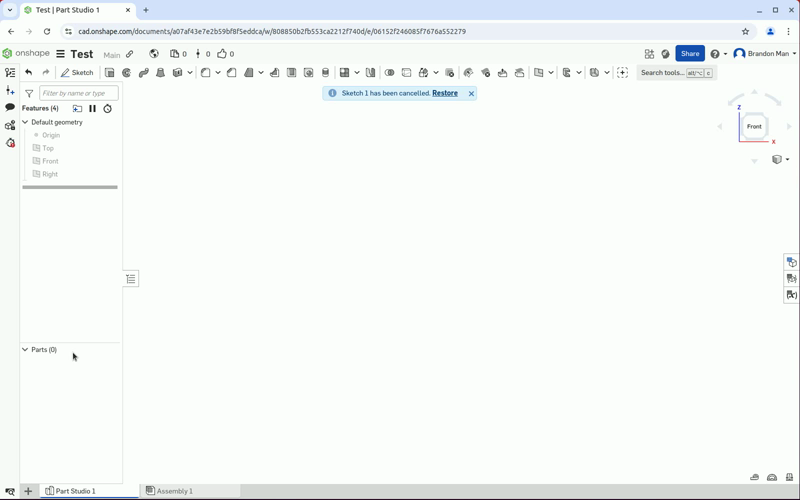
key(shift+y)
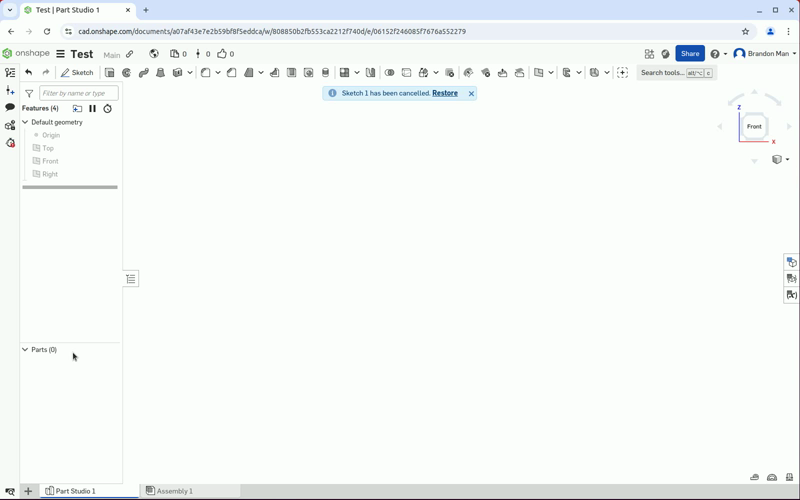
key(shift+s)
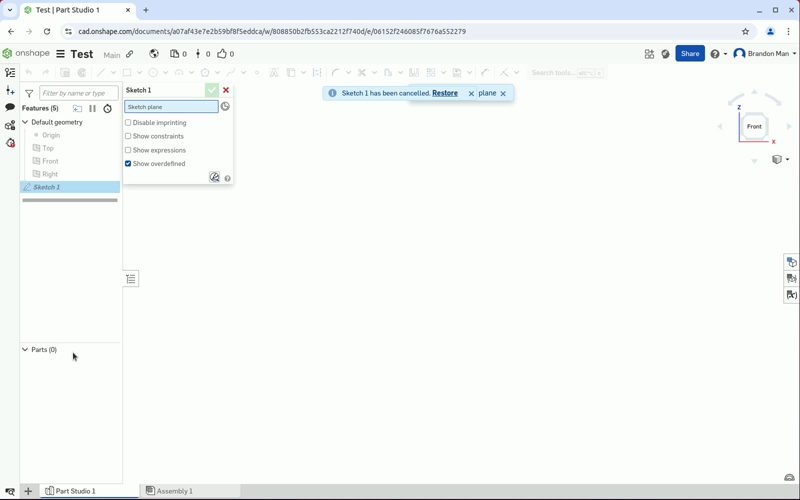
mouse_move(73, 163)
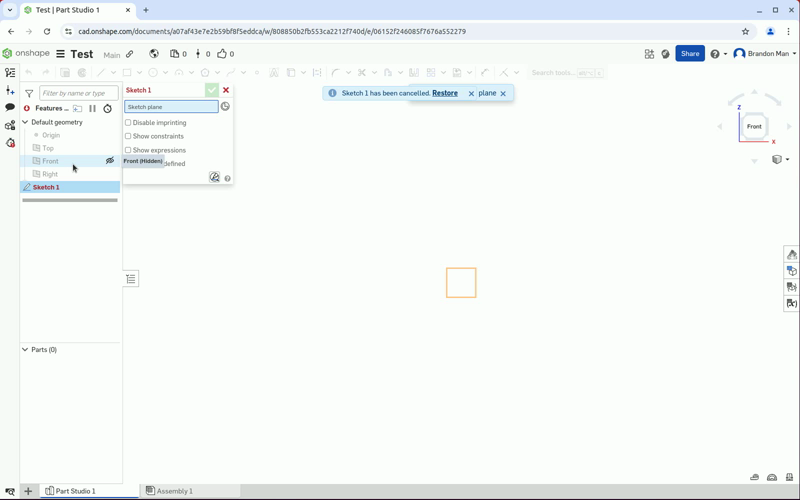
click(73, 163)
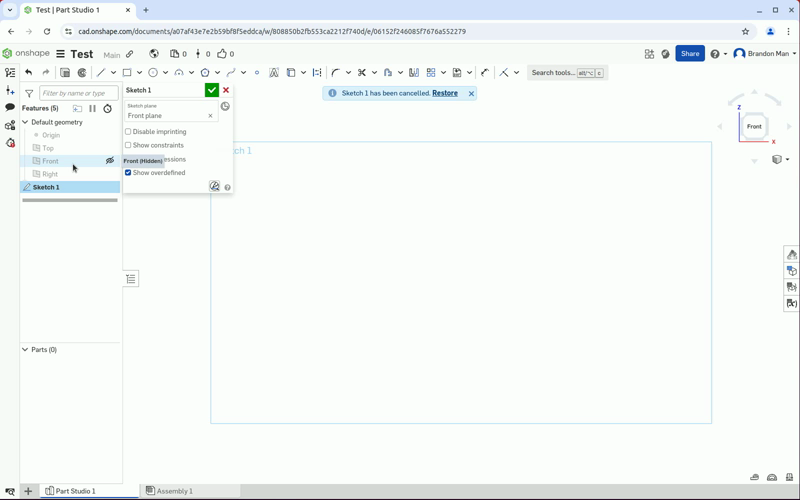
mouse_move(73, 352)
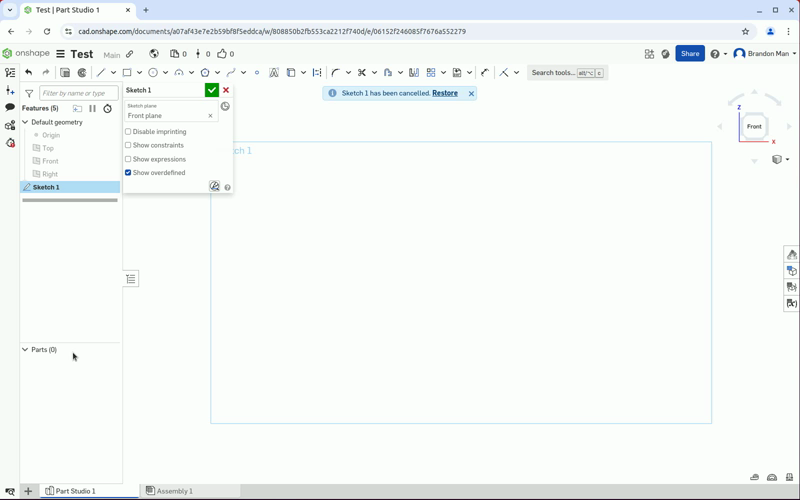
key(y)
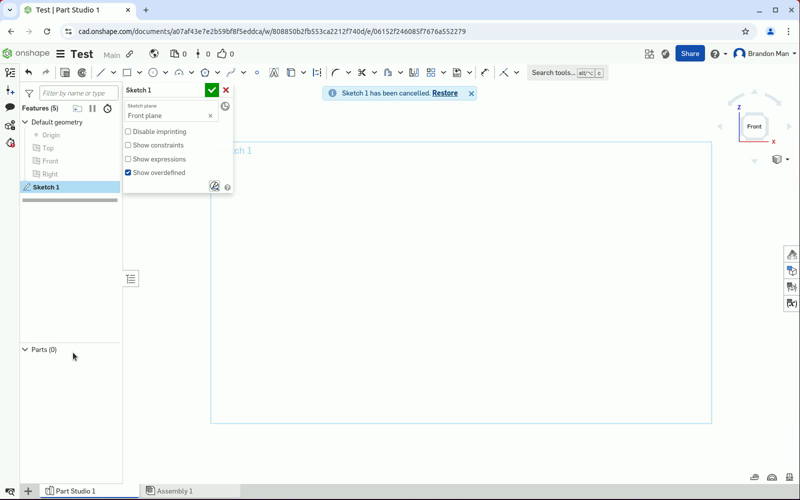
key(l)
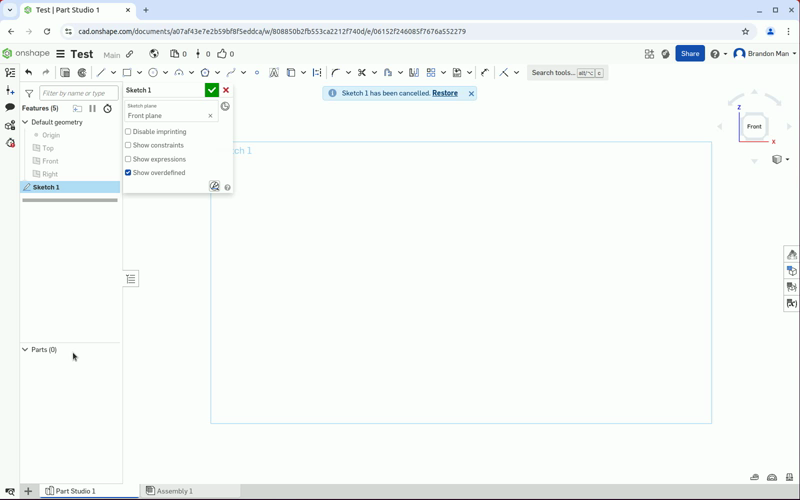
key_down(shift)
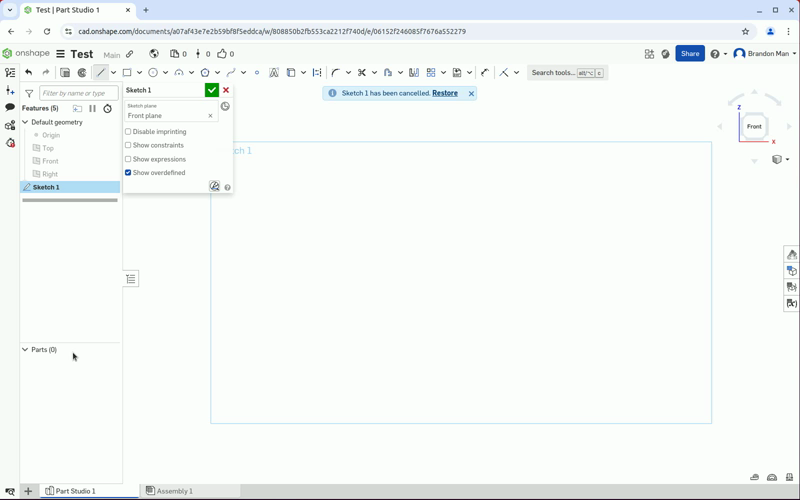
mouse_move(452, 282)
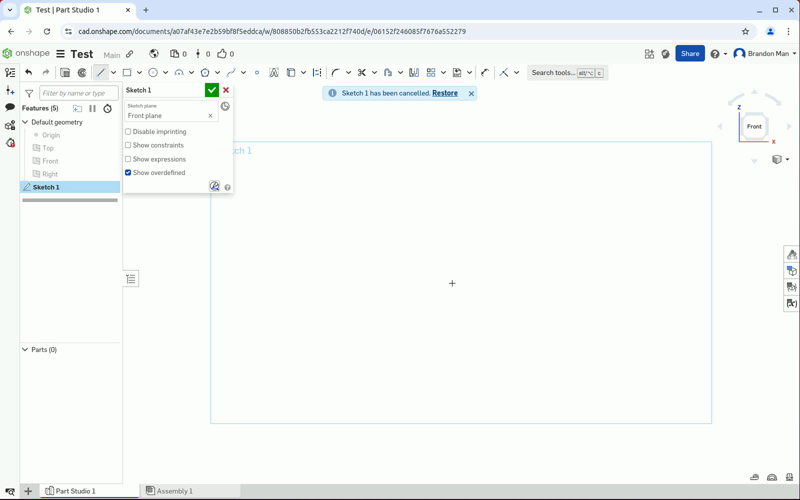
click(452, 282)
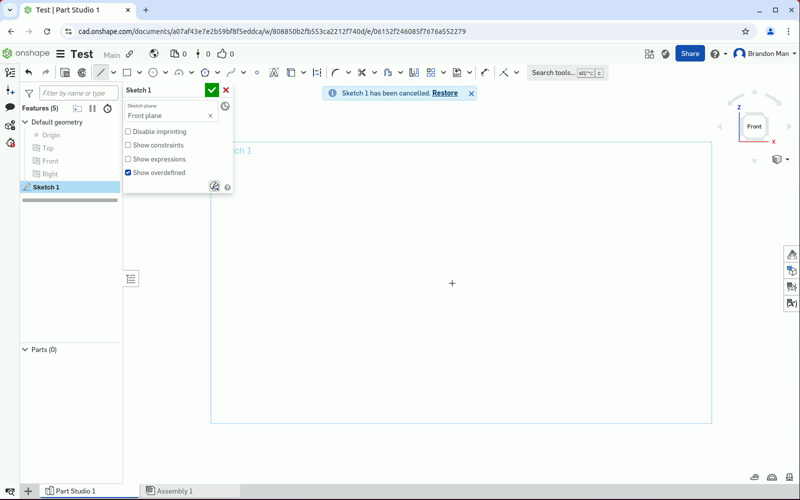
key_up(shift)
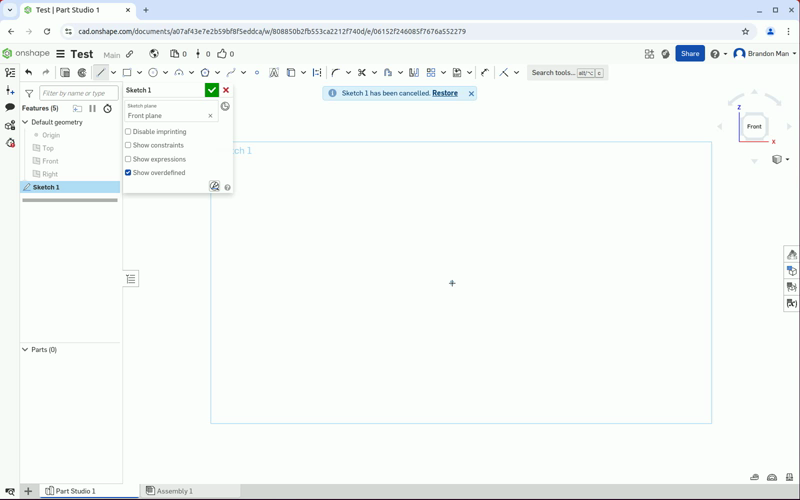
key_down(shift)
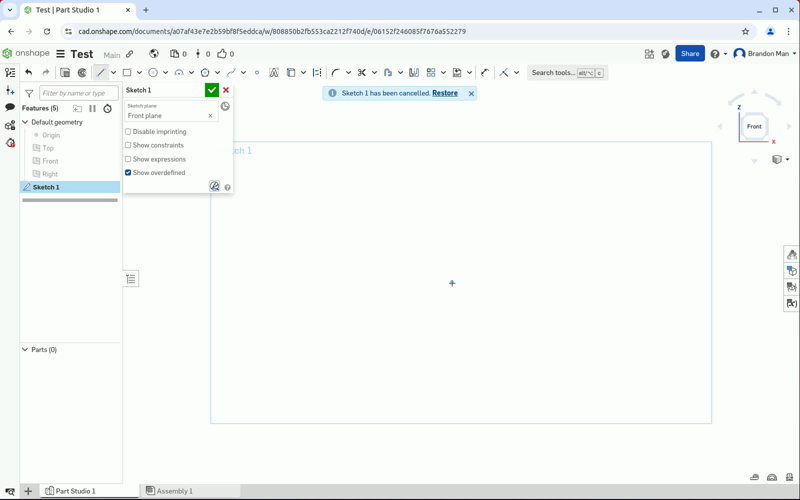
mouse_move(482, 282)
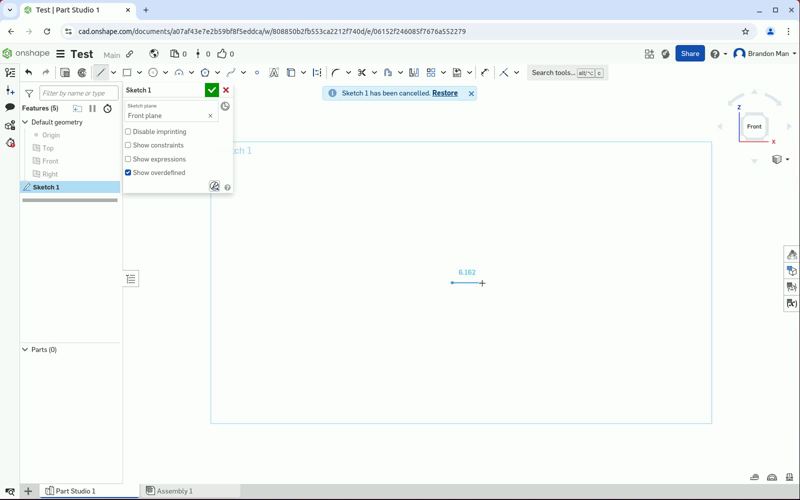
mouse_move(470, 282)
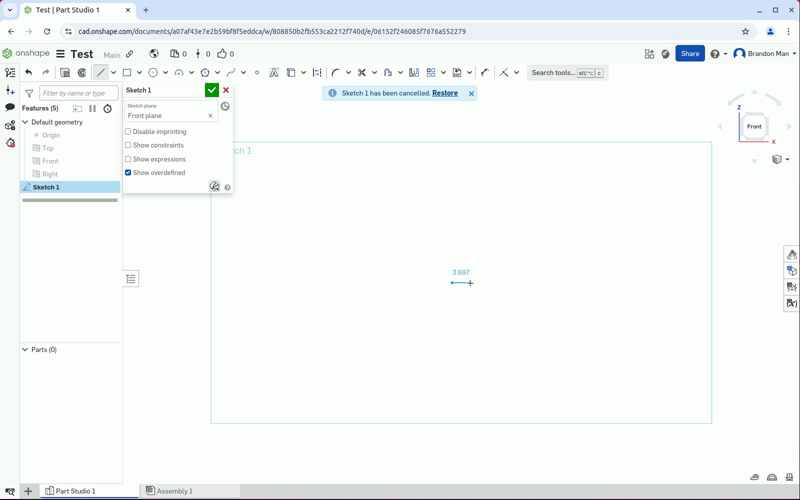
click(470, 282)
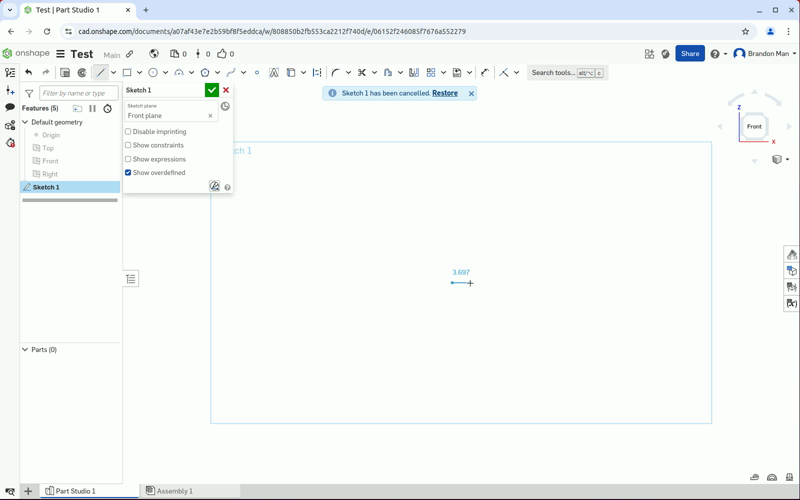
key_up(shift)
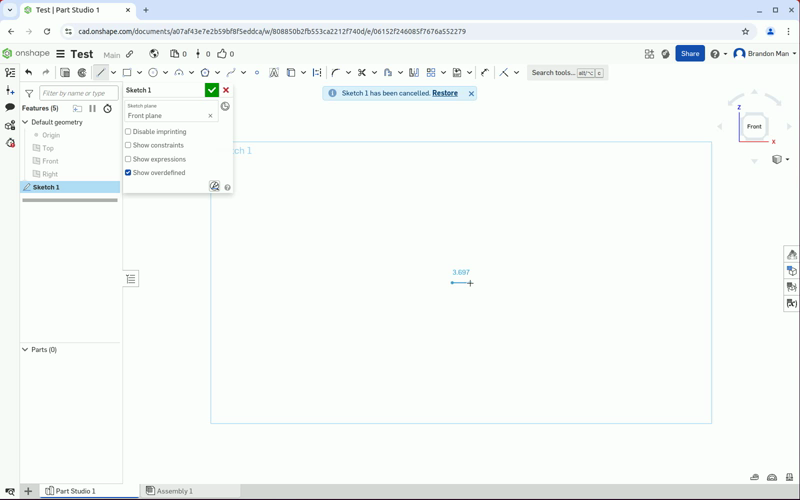
key_down(shift)
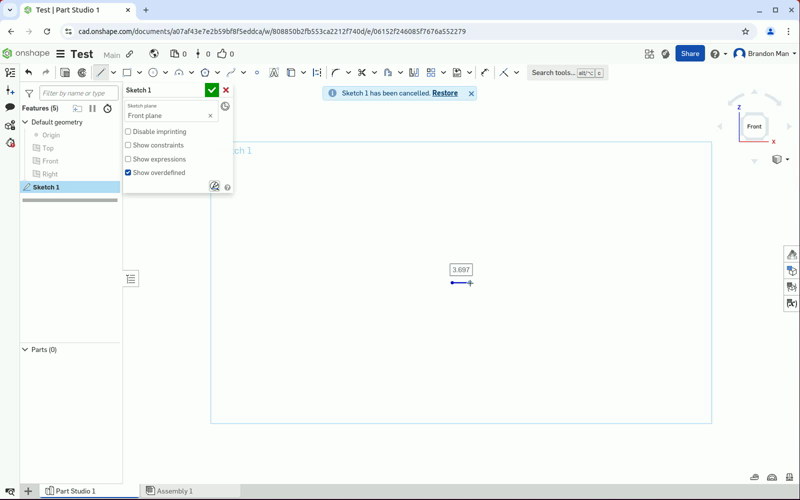
mouse_move(500, 282)
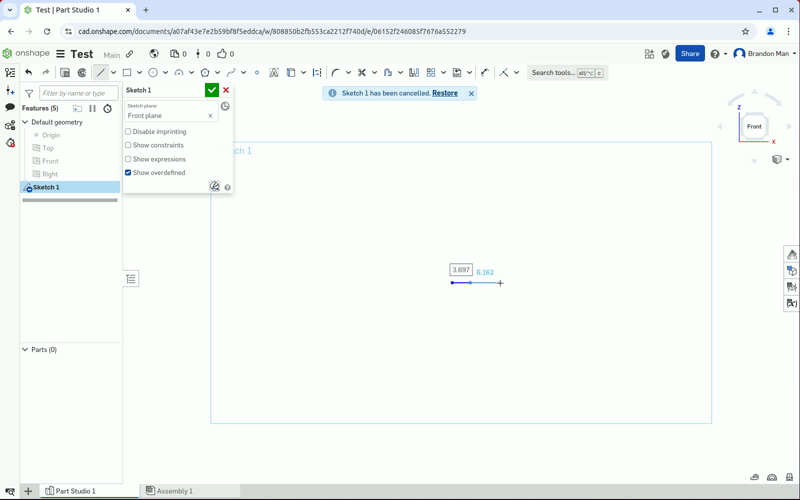
mouse_move(470, 240)
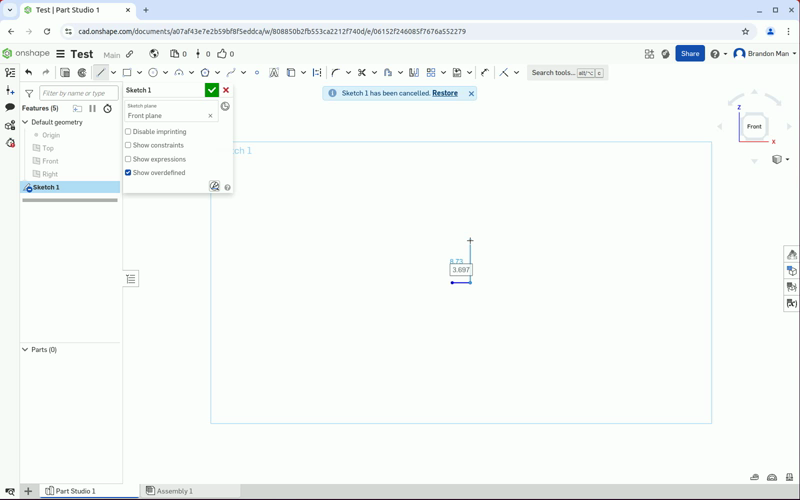
click(470, 240)
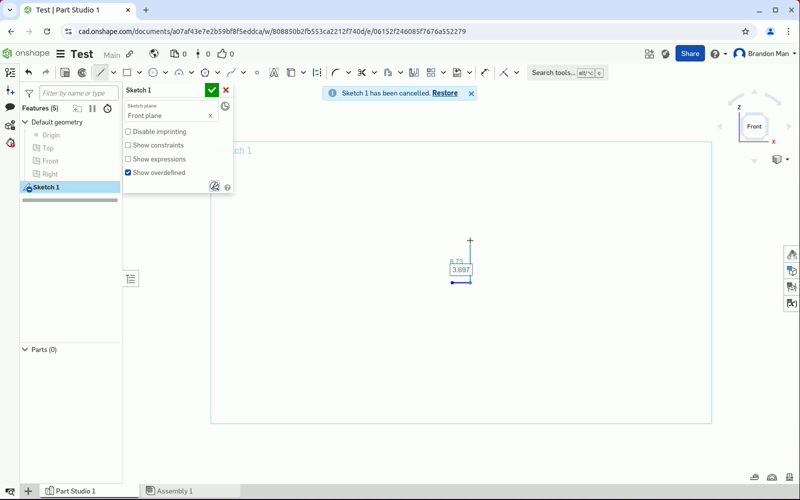
key_up(shift)
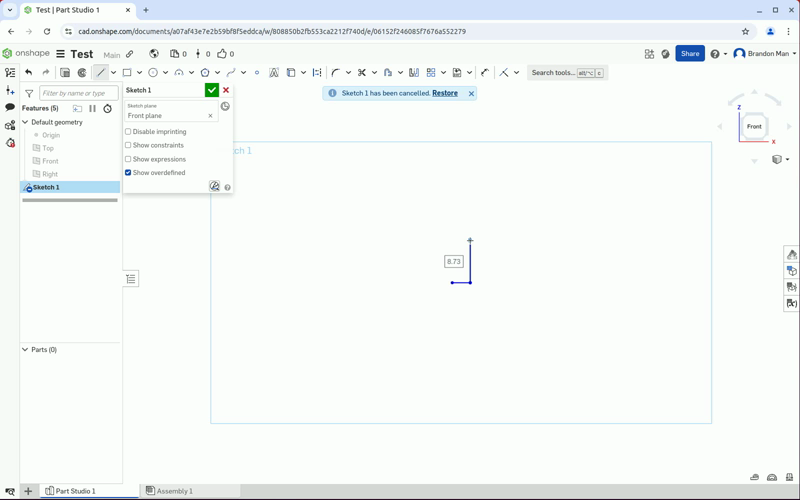
key(esc)
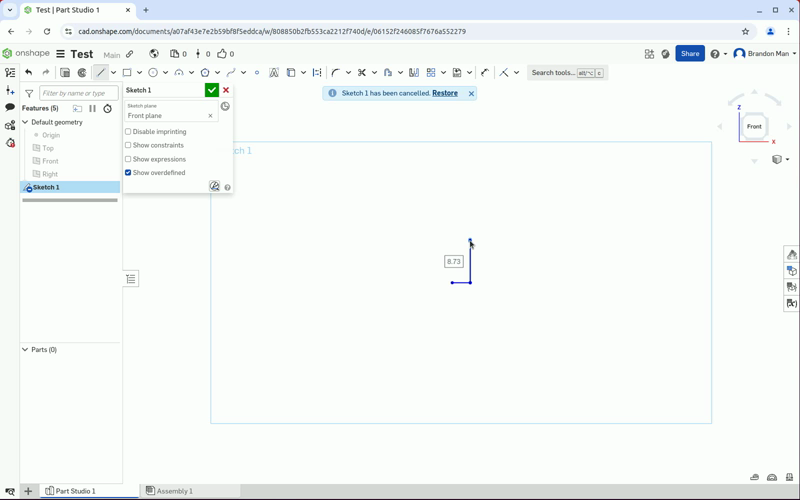
key(a)
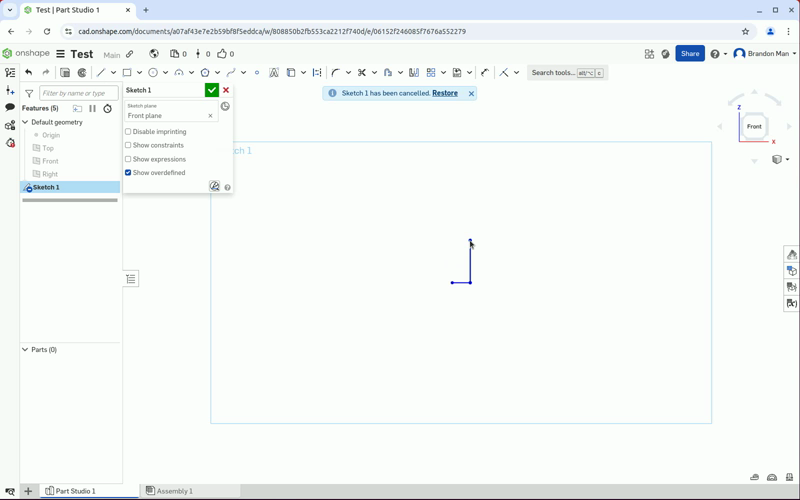
mouse_move(470, 240)
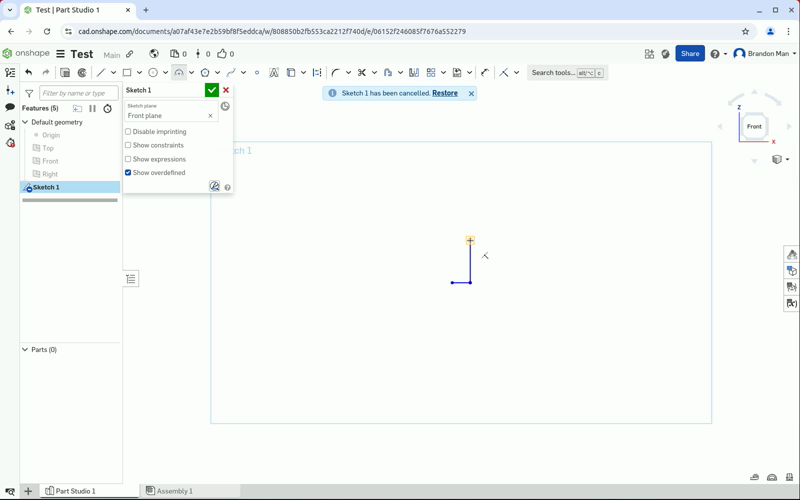
click(470, 240)
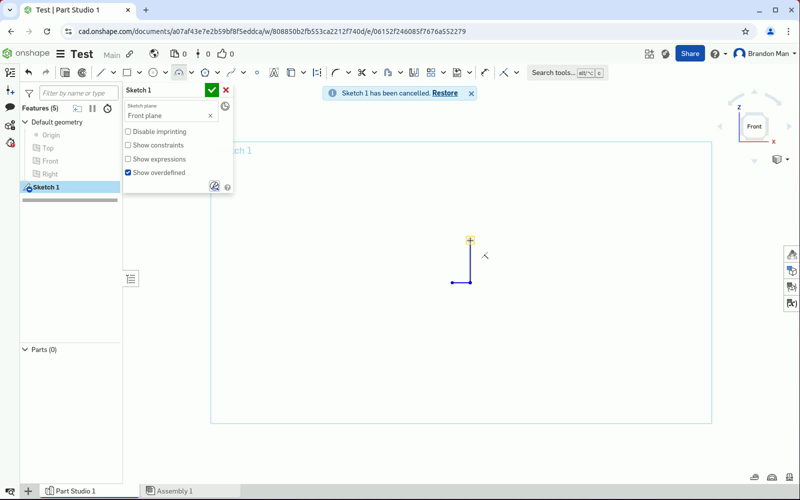
key_down(shift)
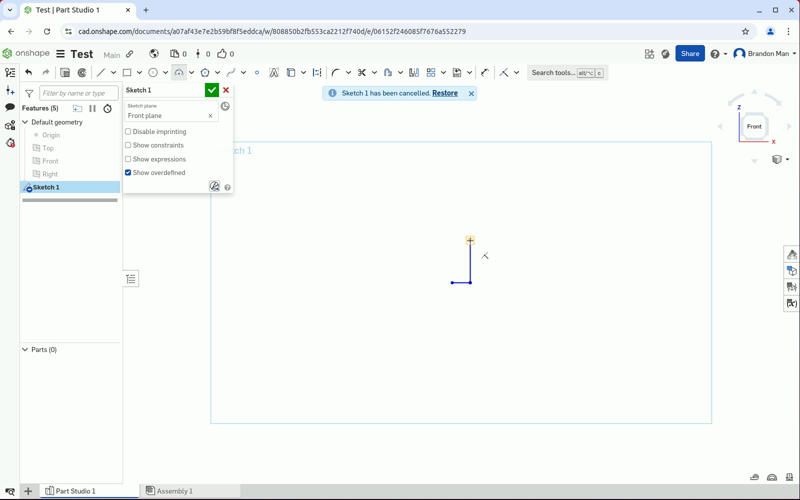
mouse_move(452, 240)
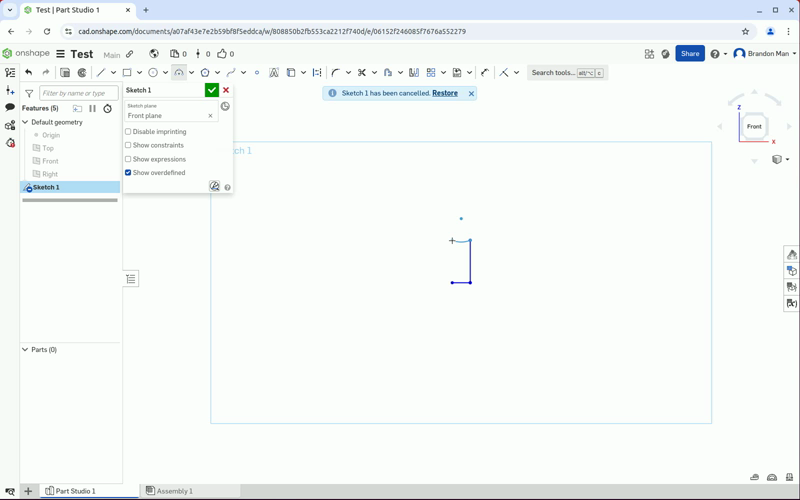
click(452, 240)
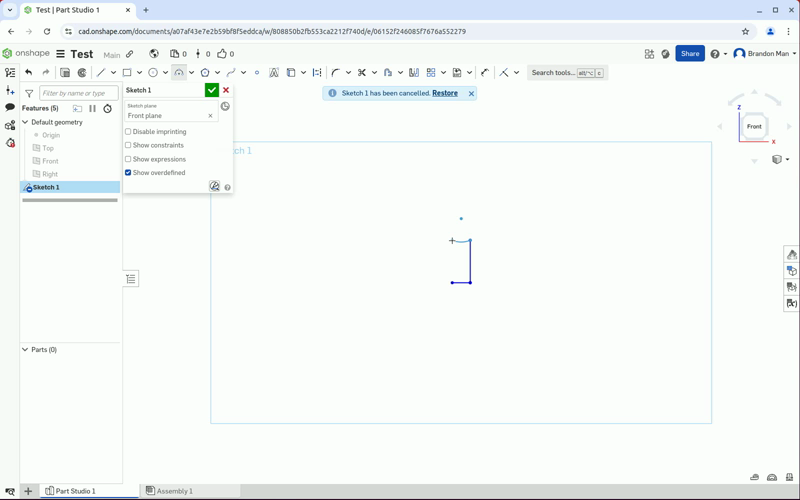
mouse_move(461, 329)
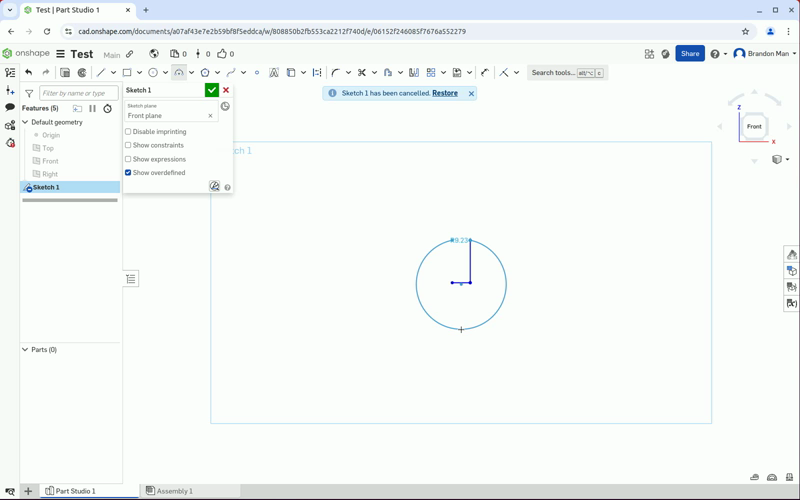
click(461, 329)
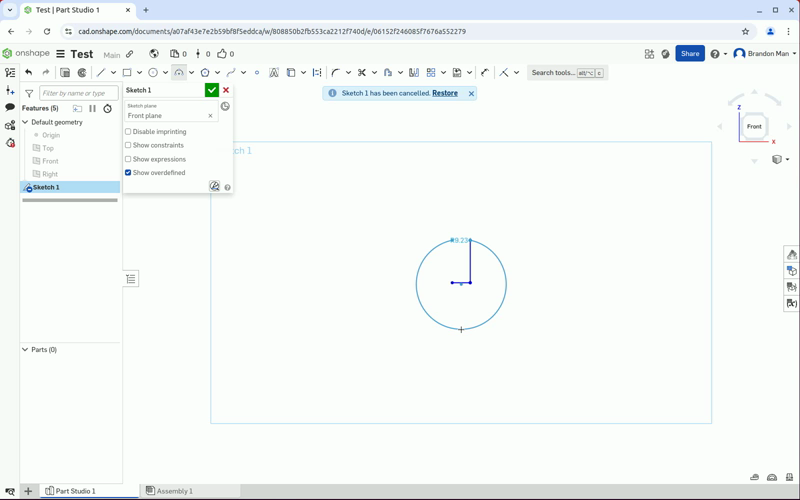
key_up(shift)
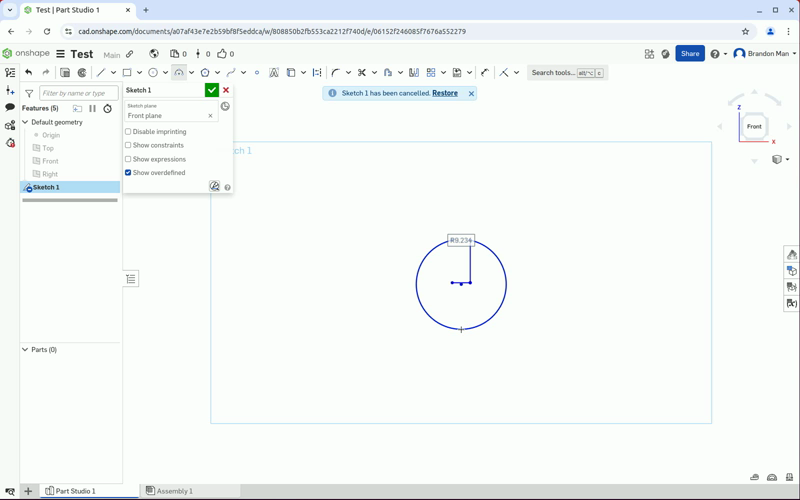
key(esc)
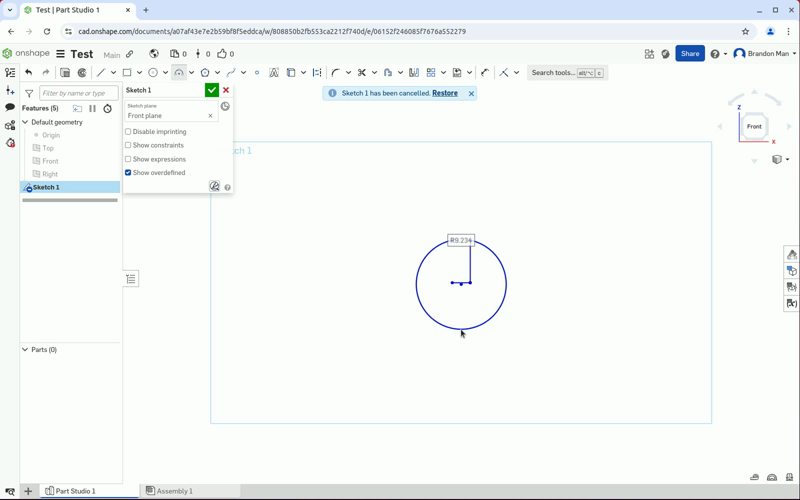
key(l)
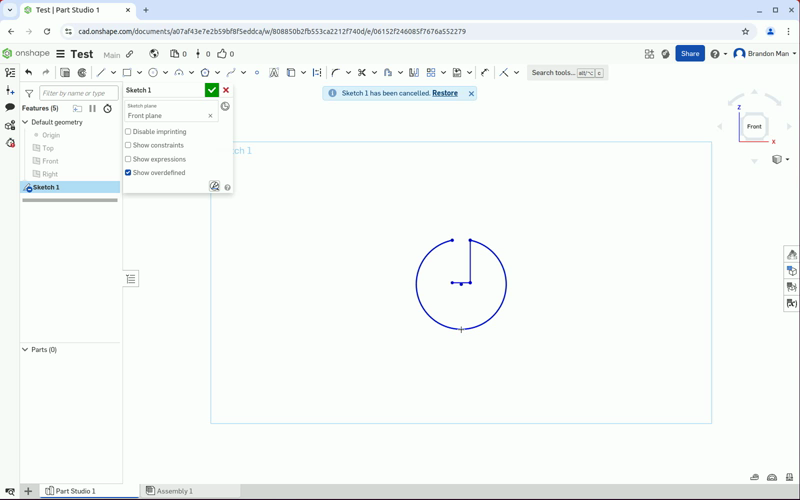
mouse_move(452, 240)
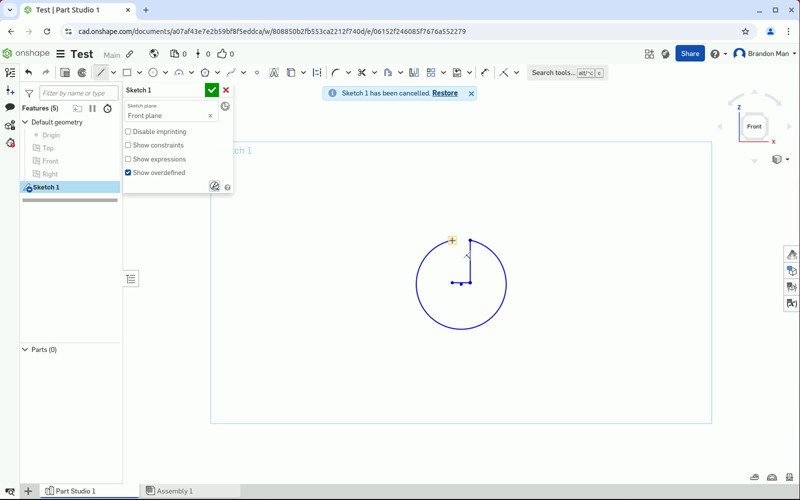
click(452, 240)
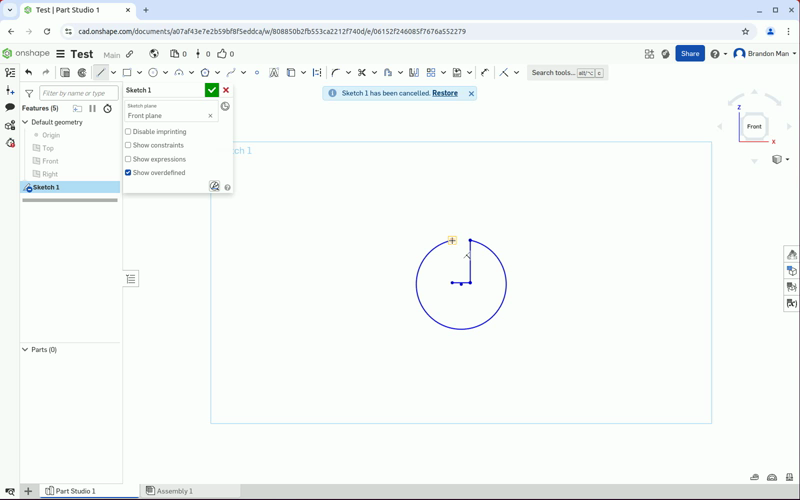
mouse_move(482, 240)
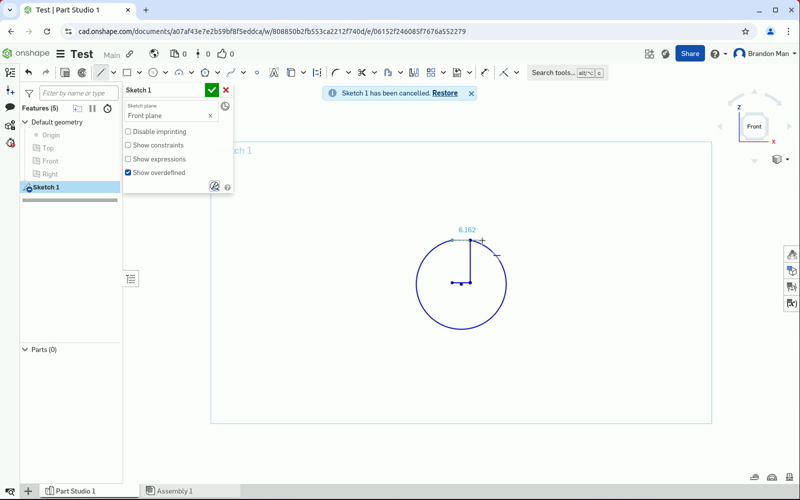
key_down(shift)
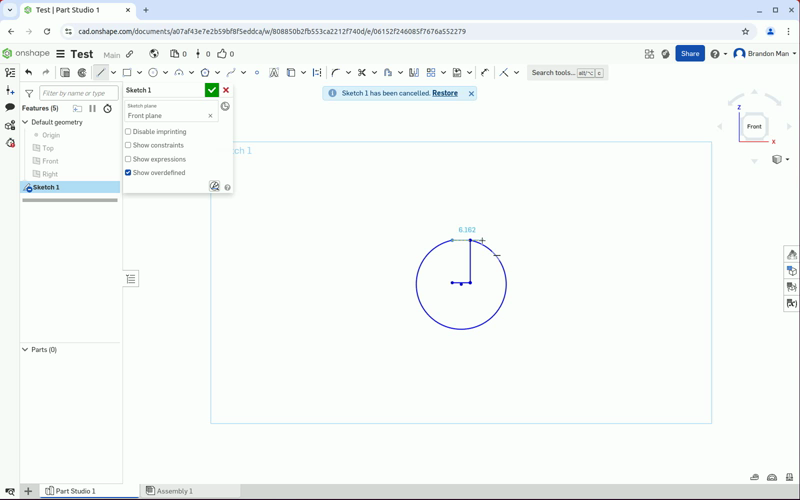
mouse_move(452, 282)
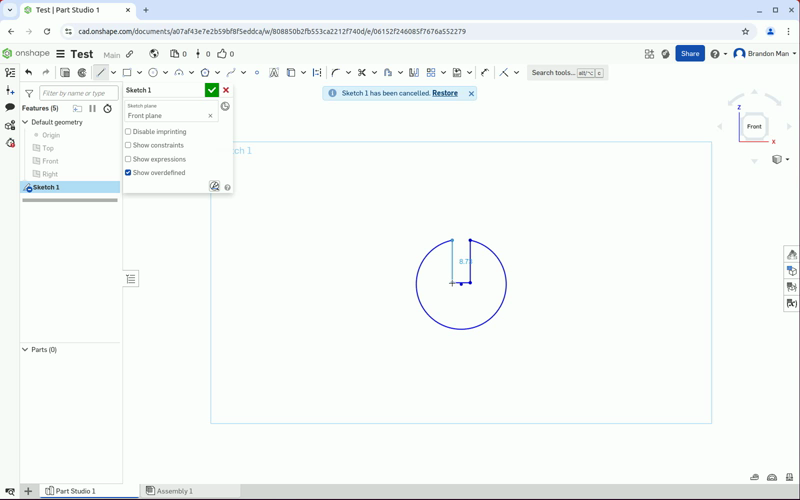
key_up(shift)
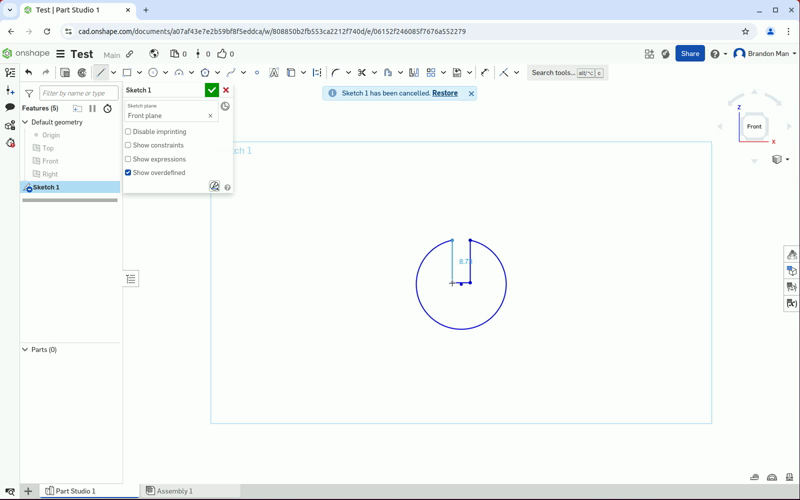
click(452, 282)
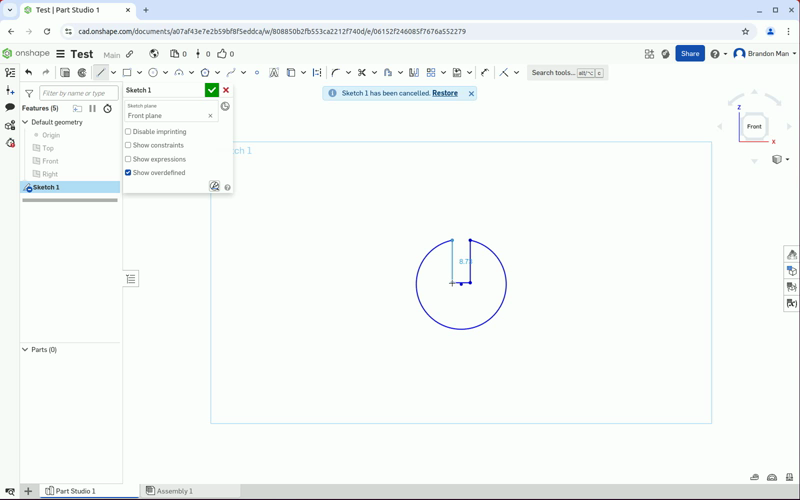
key(esc)
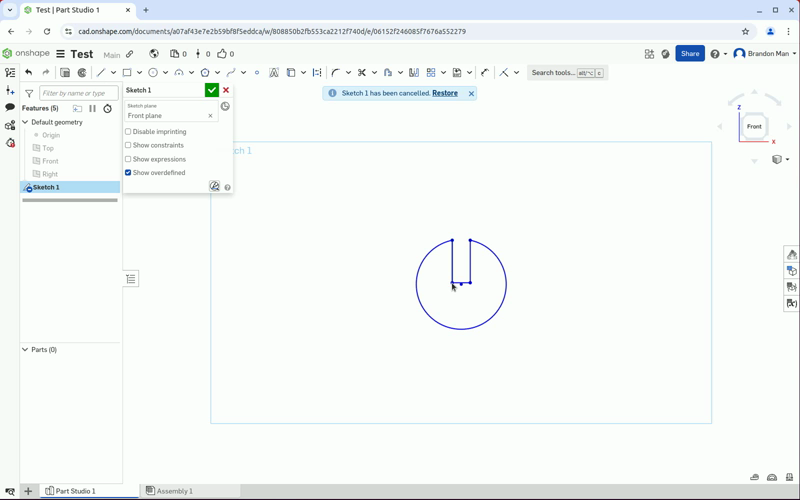
mouse_move(461, 304)
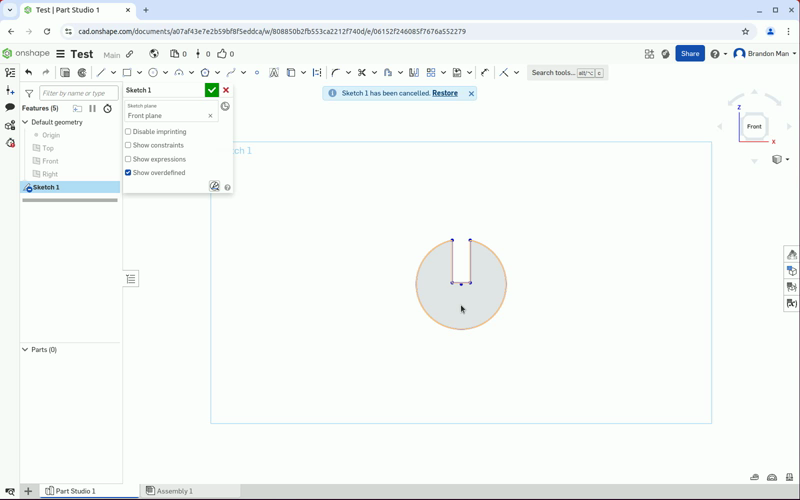
click(461, 304)
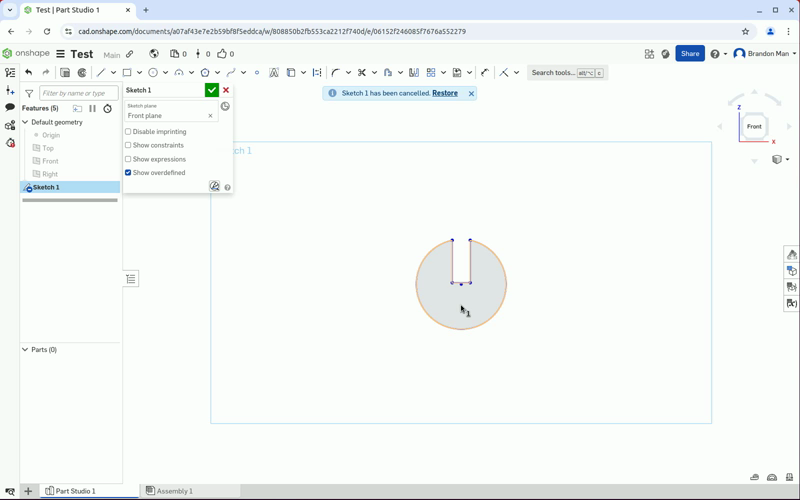
mouse_move(73, 352)
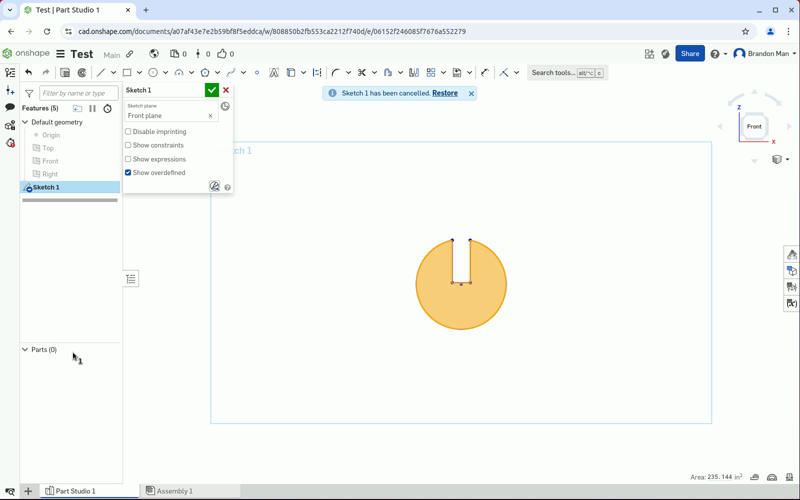
key(shift+y)
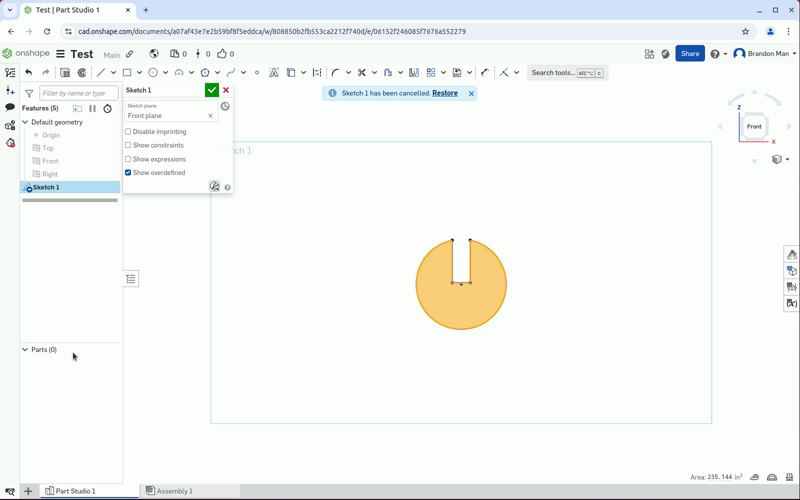
key(shift+e)
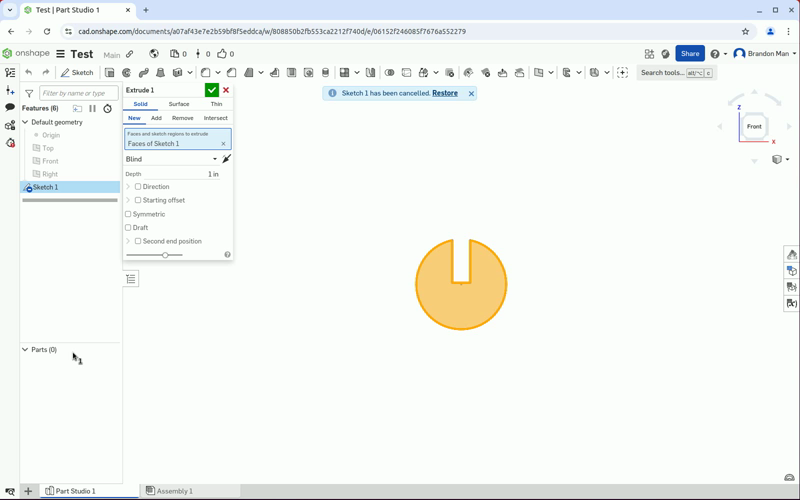
mouse_move(143, 106)
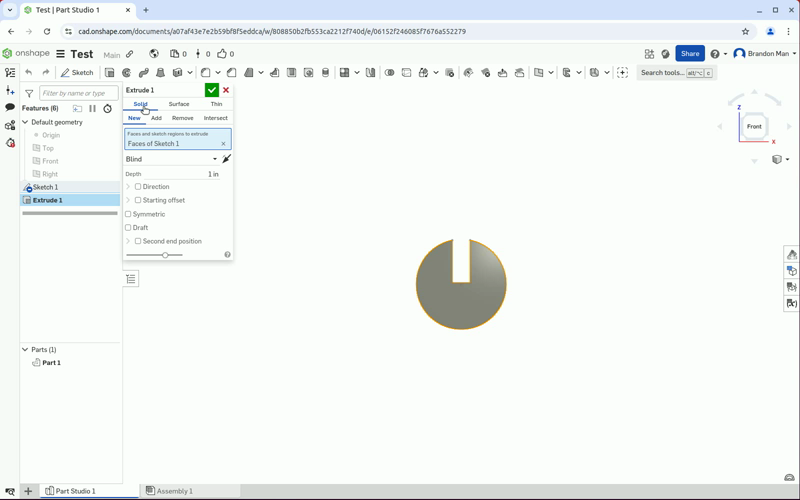
click(143, 106)
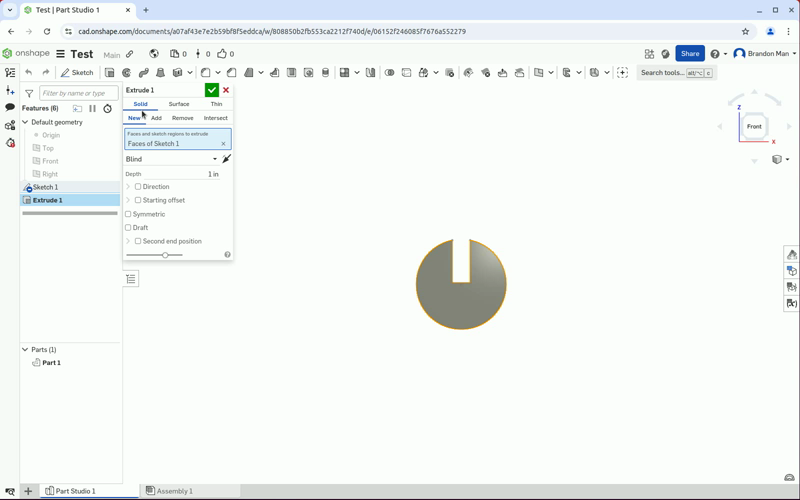
mouse_move(137, 120)
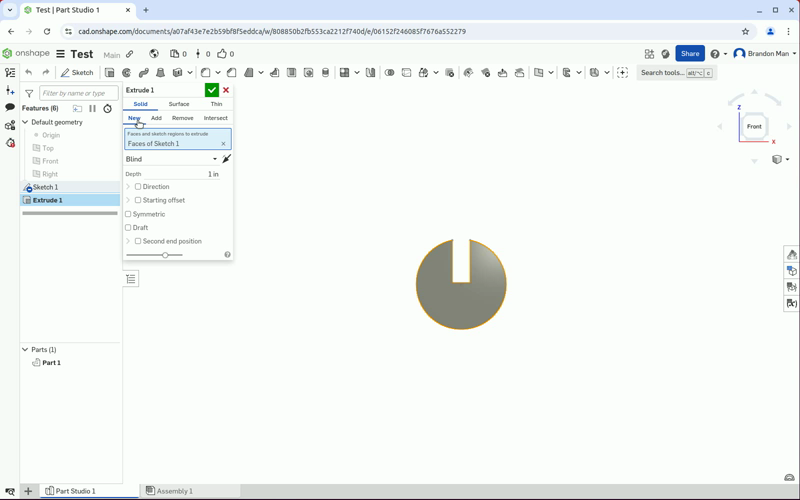
click(137, 120)
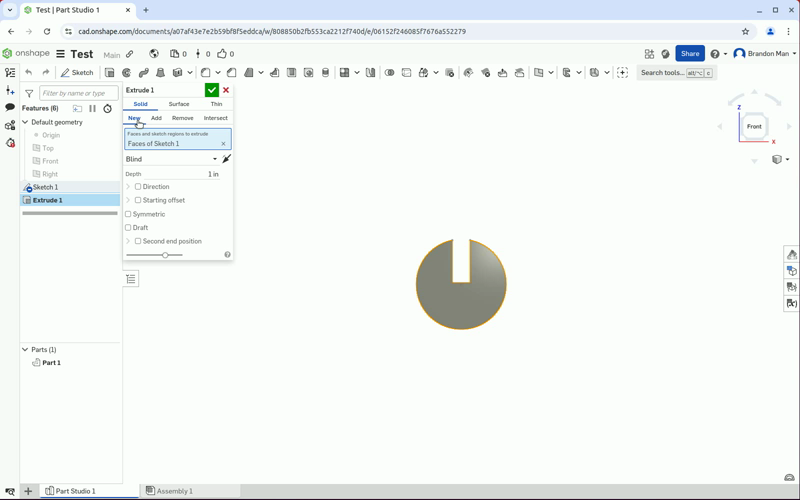
key(tab, 4)
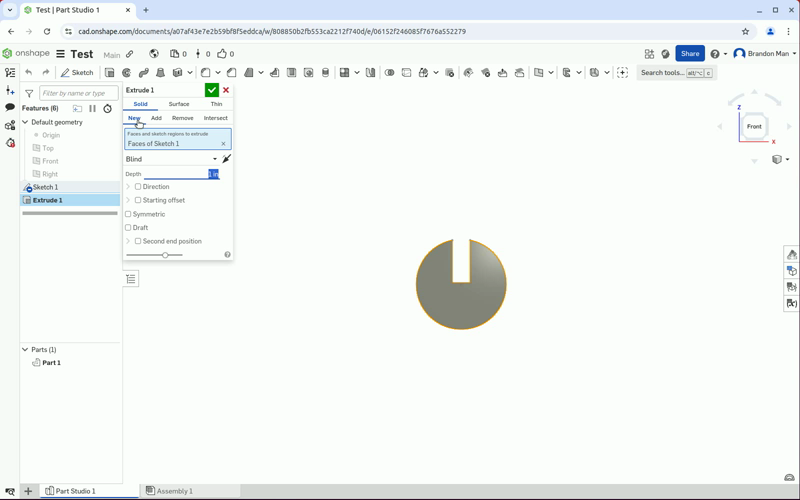
text(17.572)
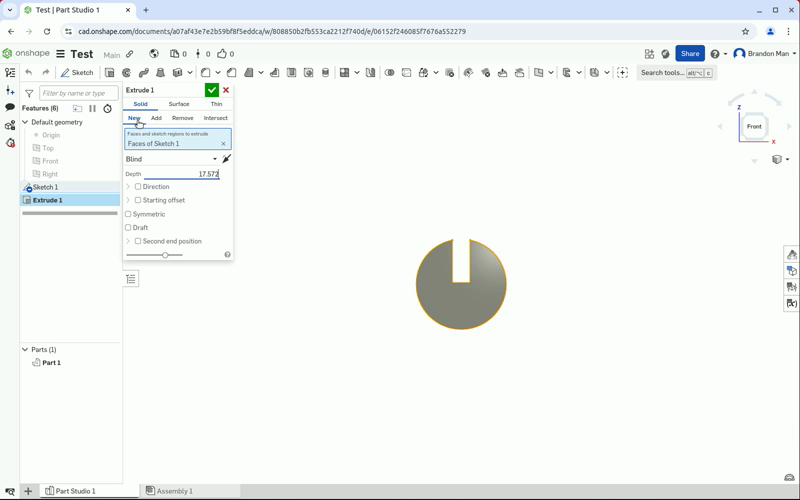
key(enter)
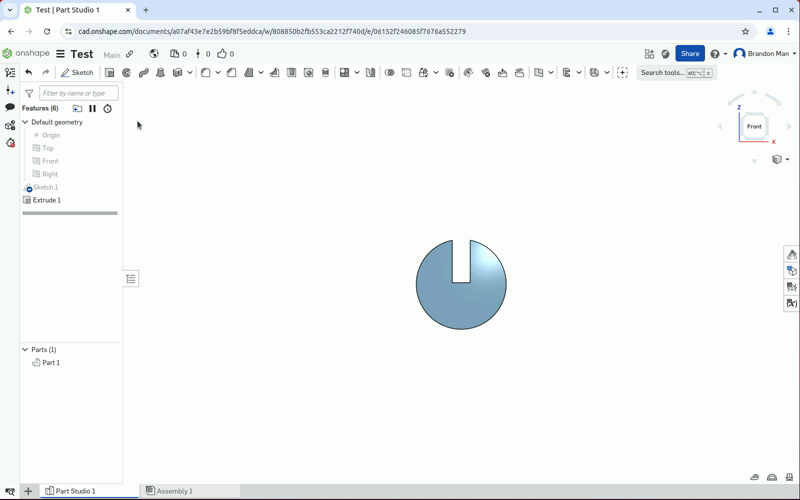
key(shift+h)
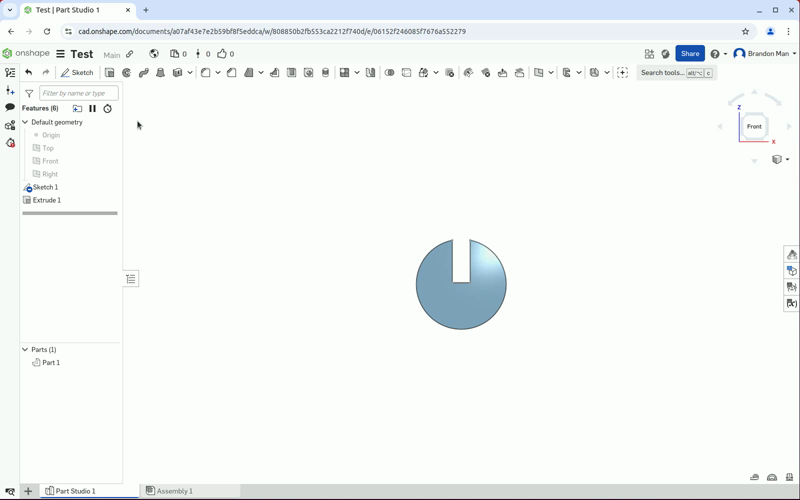
key(shift+h)
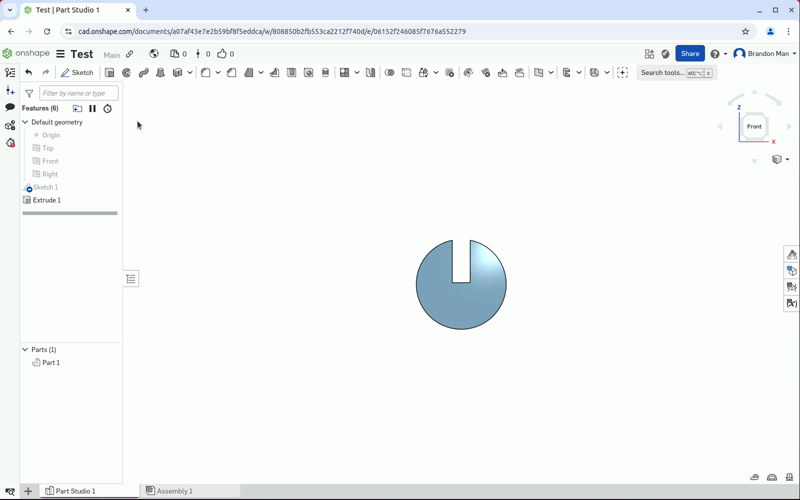
mouse_move(73, 189)
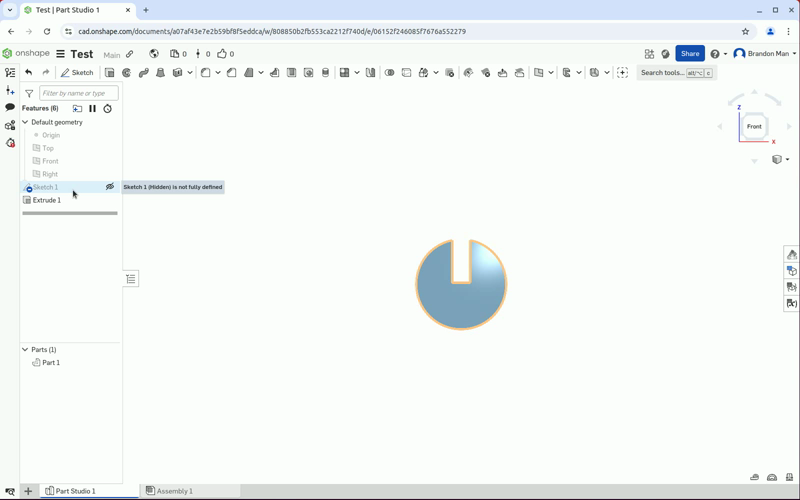
click(73, 189)
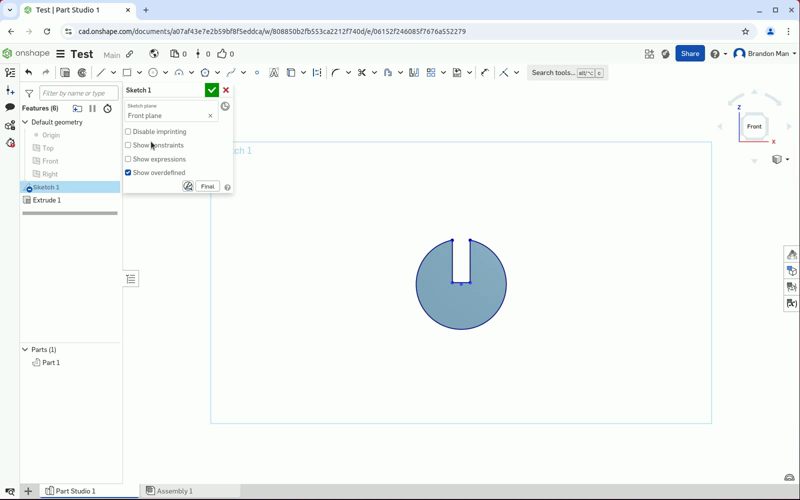
mouse_move(229, 92)
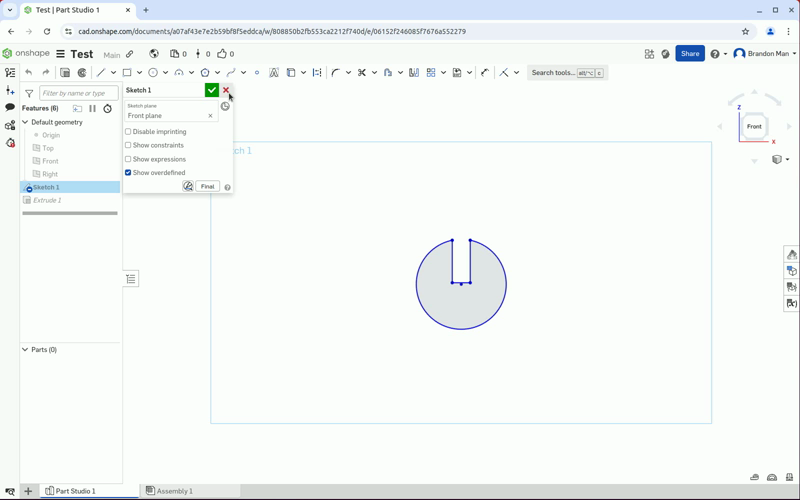
click(229, 92)
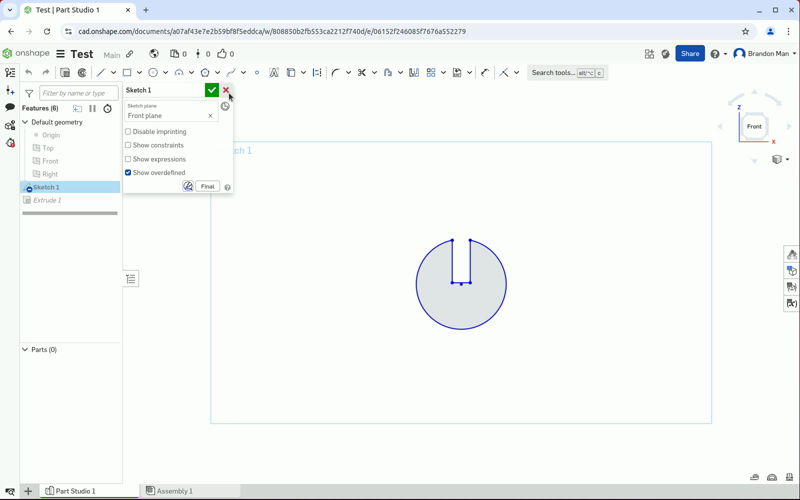
key(shift+s)
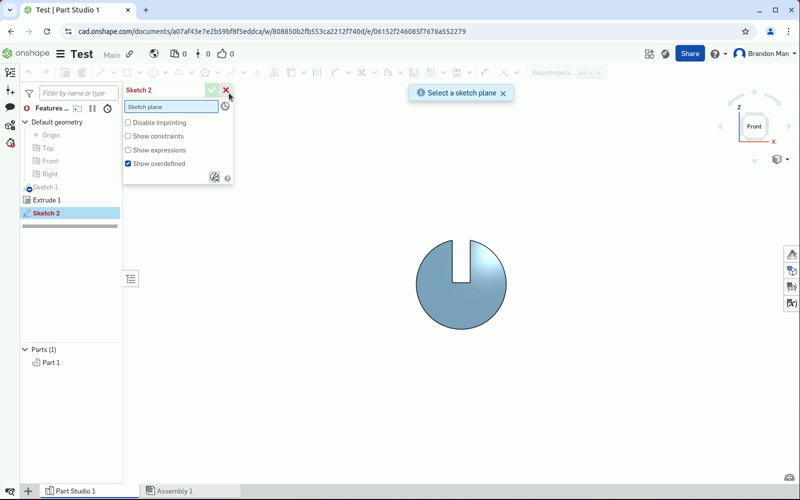
mouse_move(73, 163)
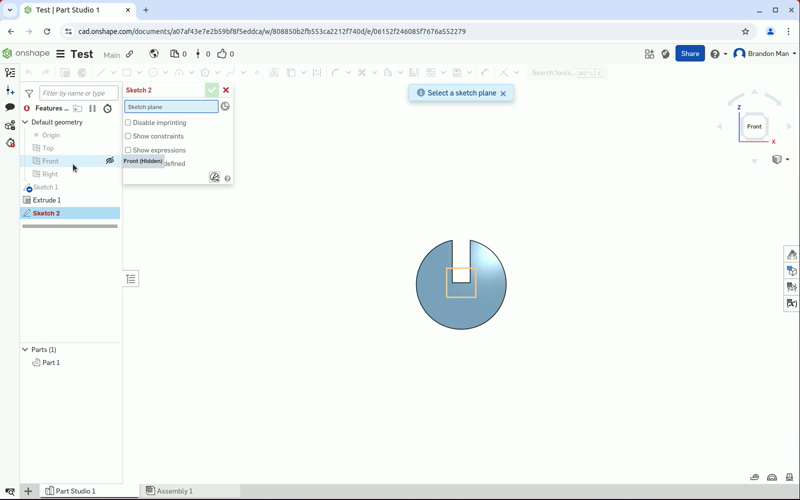
click(73, 163)
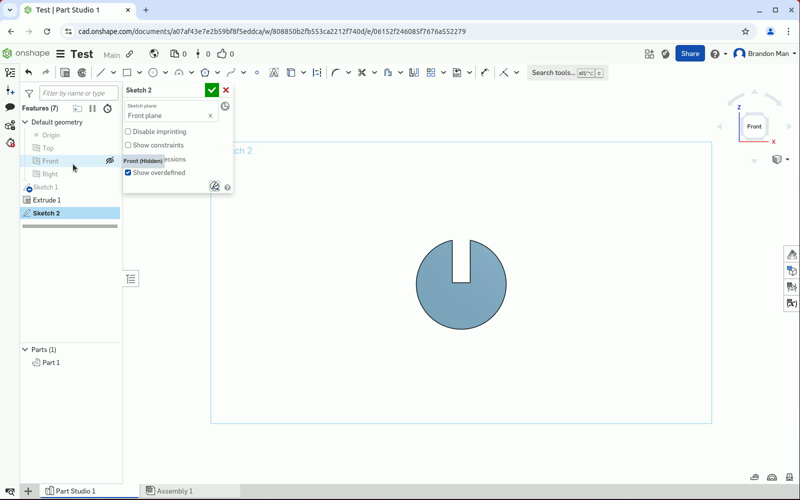
mouse_move(73, 352)
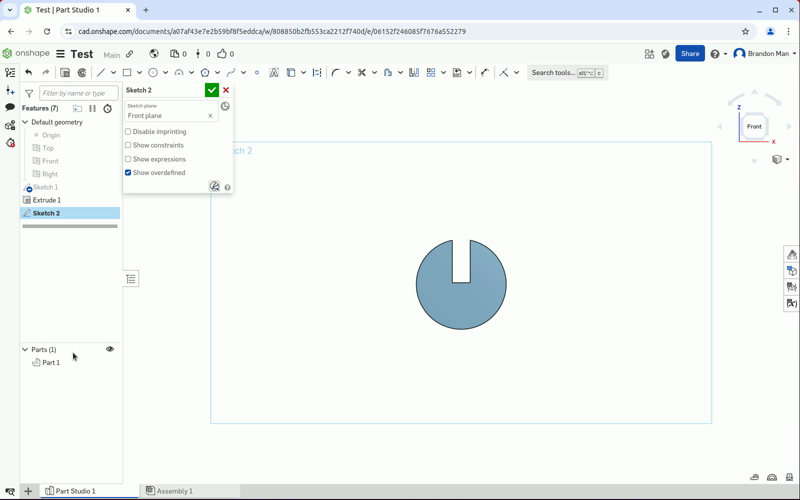
key(y)
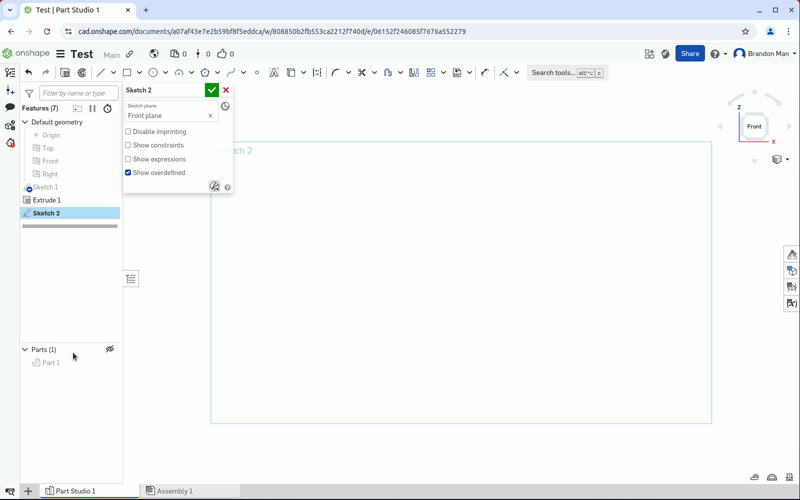
key(l)
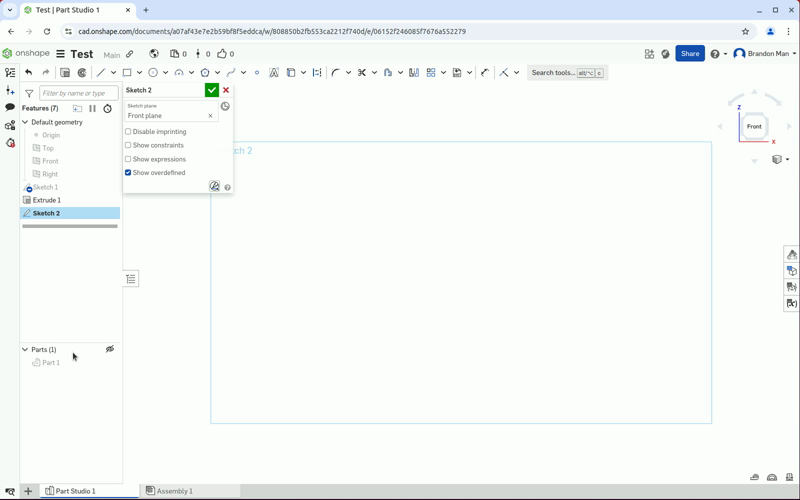
key_down(shift)
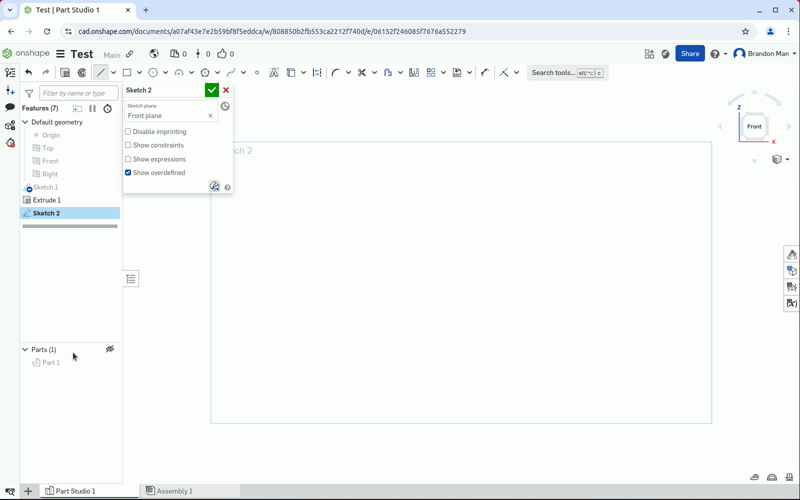
mouse_move(452, 282)
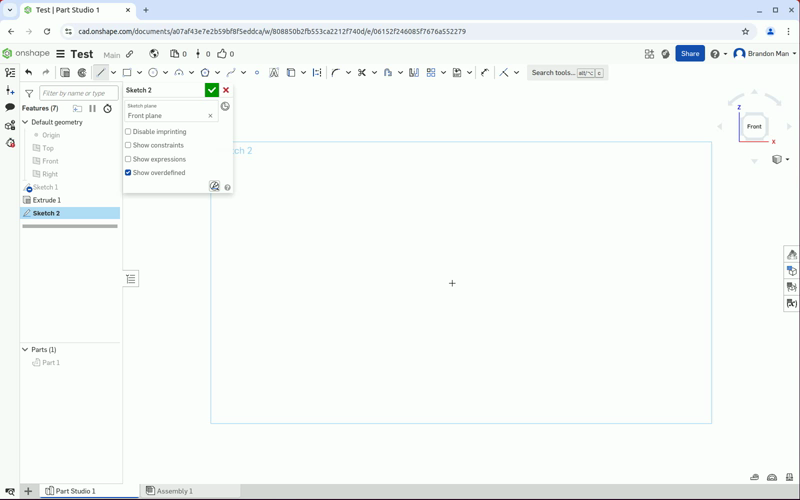
click(452, 282)
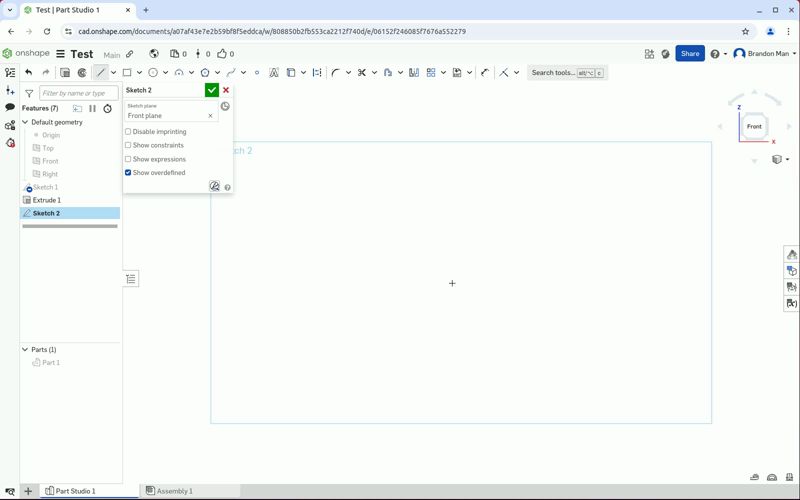
key_up(shift)
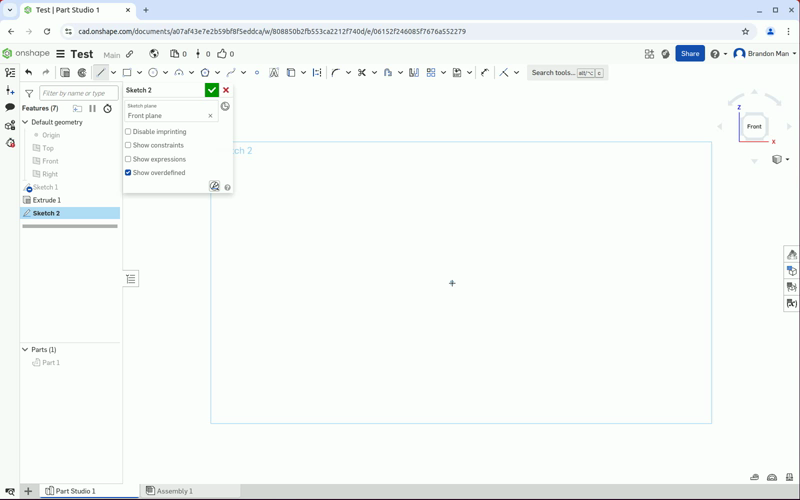
key_down(shift)
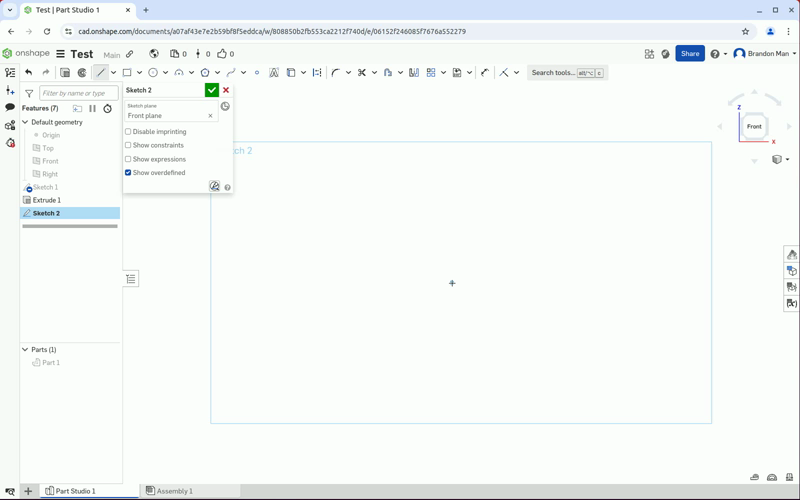
mouse_move(482, 282)
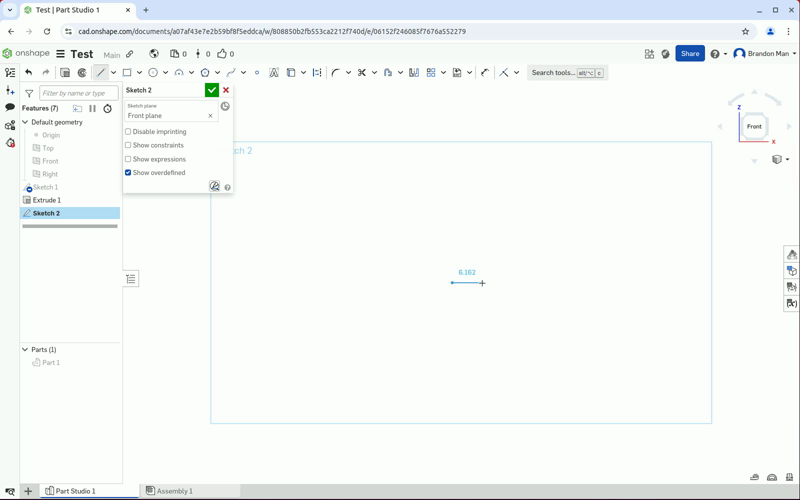
mouse_move(470, 282)
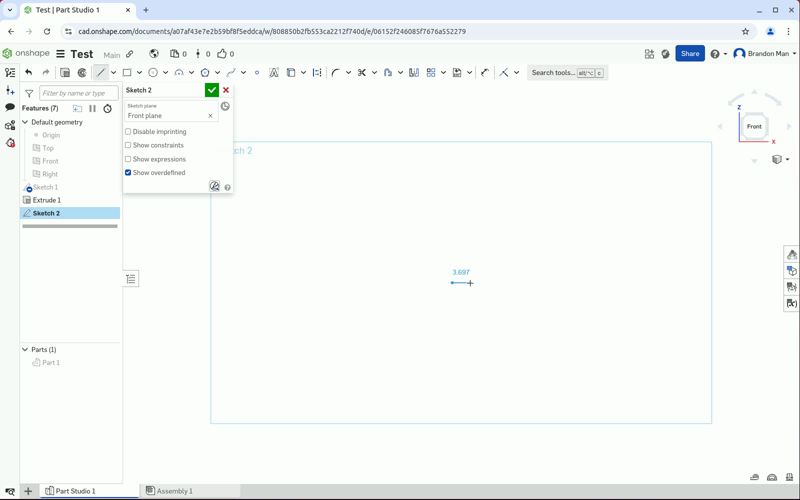
click(470, 282)
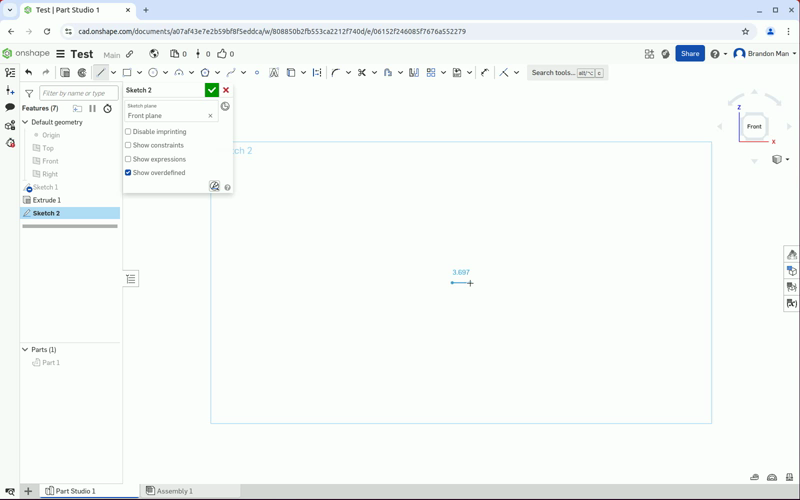
key_up(shift)
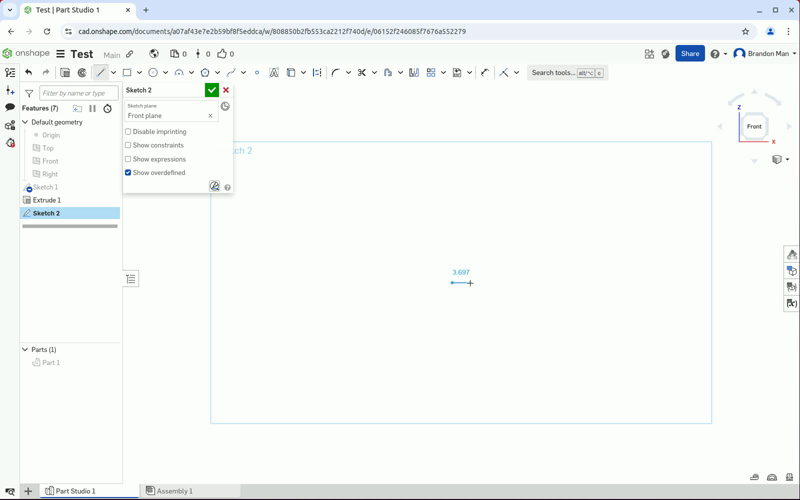
key_down(shift)
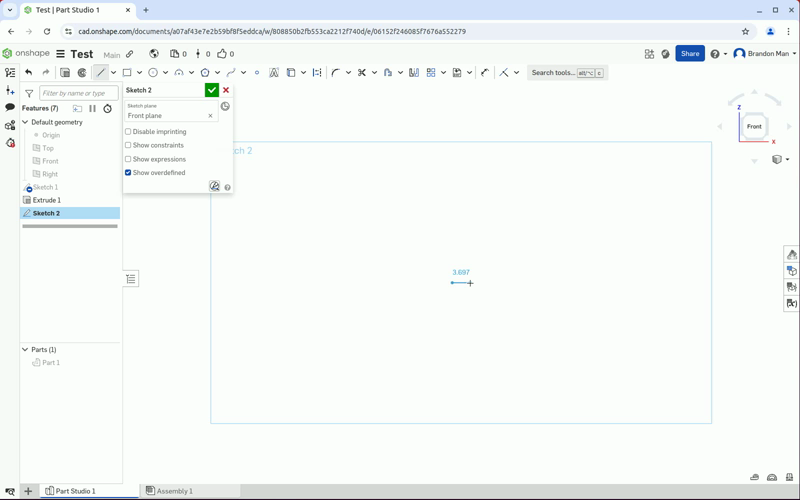
mouse_move(500, 282)
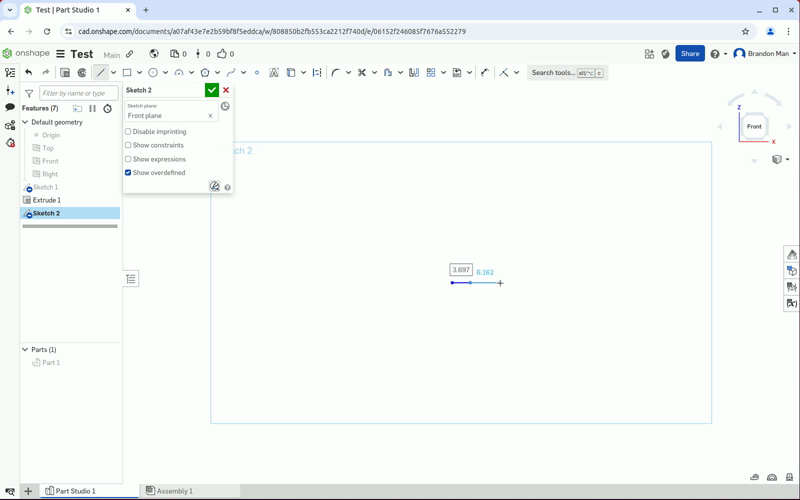
mouse_move(470, 239)
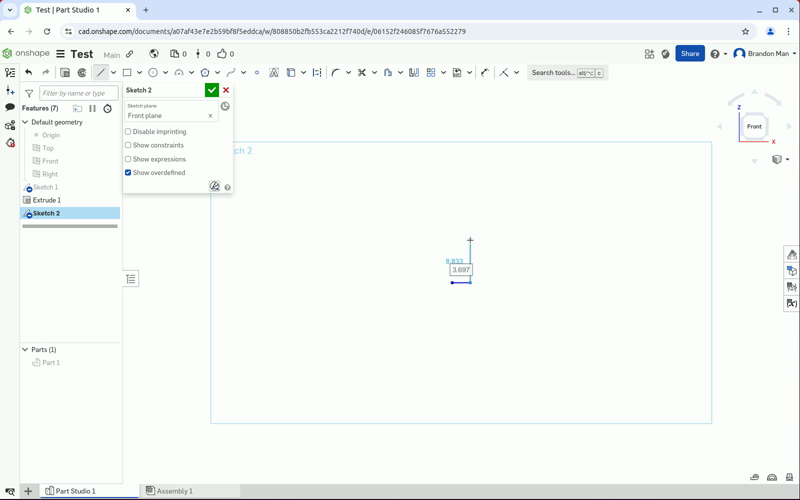
click(470, 239)
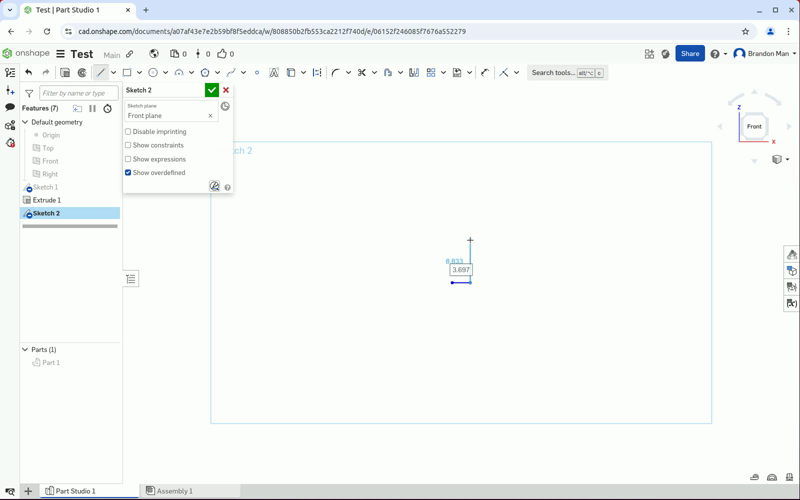
key_up(shift)
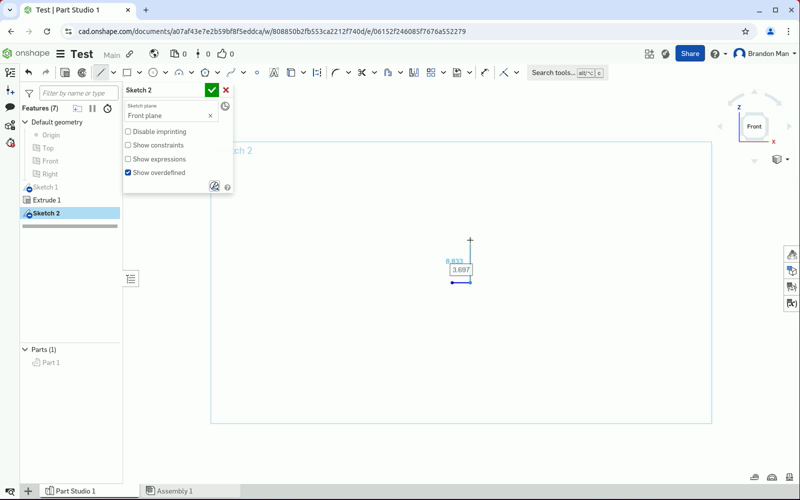
key(esc)
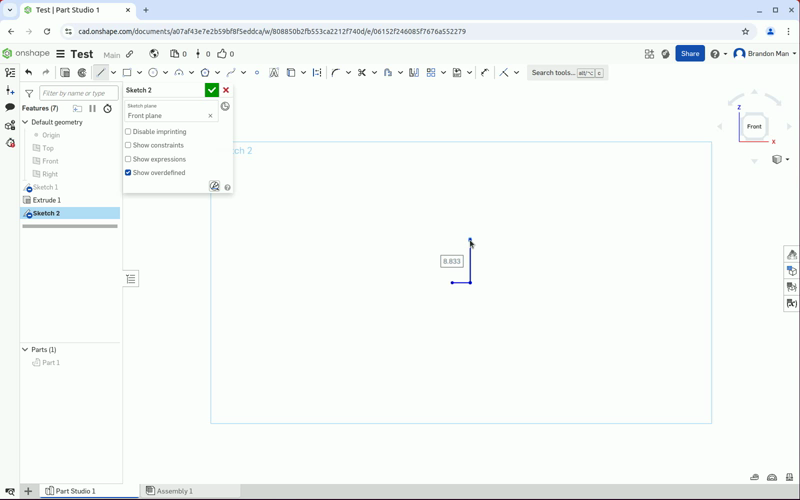
key(a)
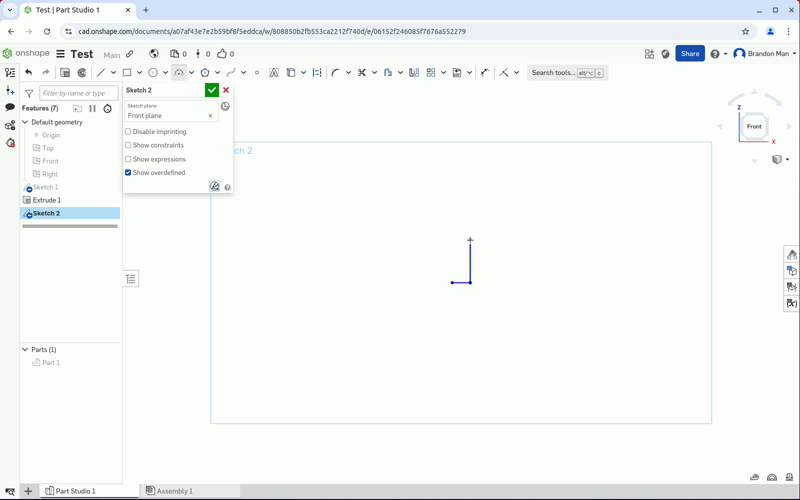
mouse_move(470, 239)
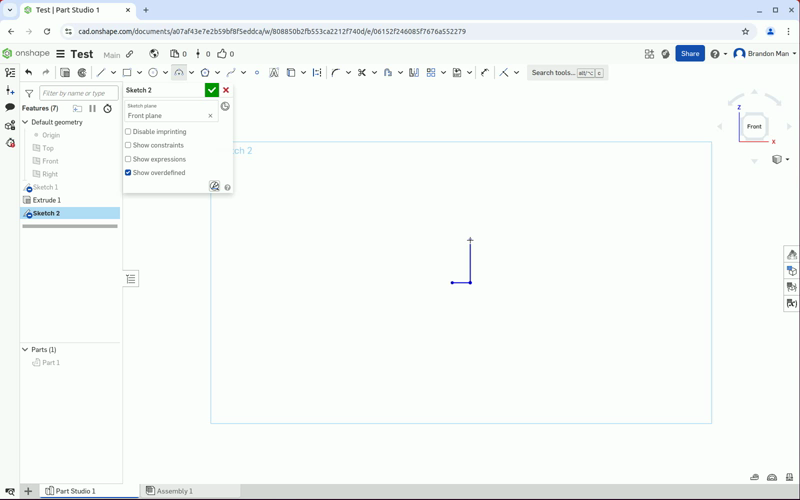
click(470, 239)
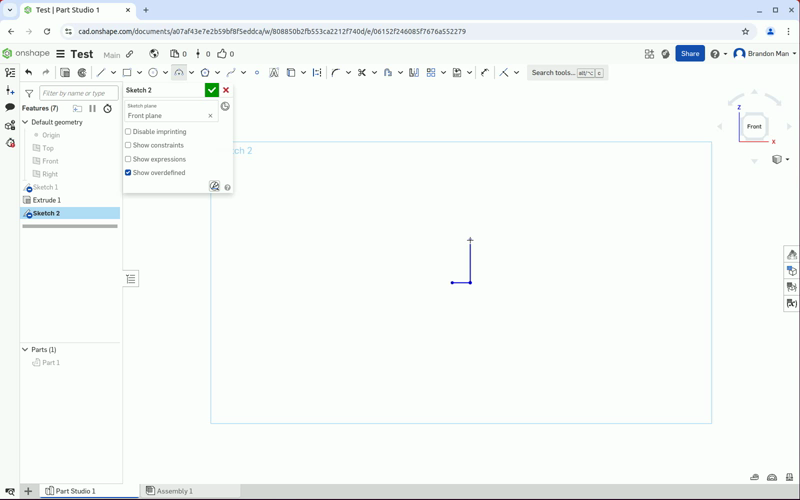
key_down(shift)
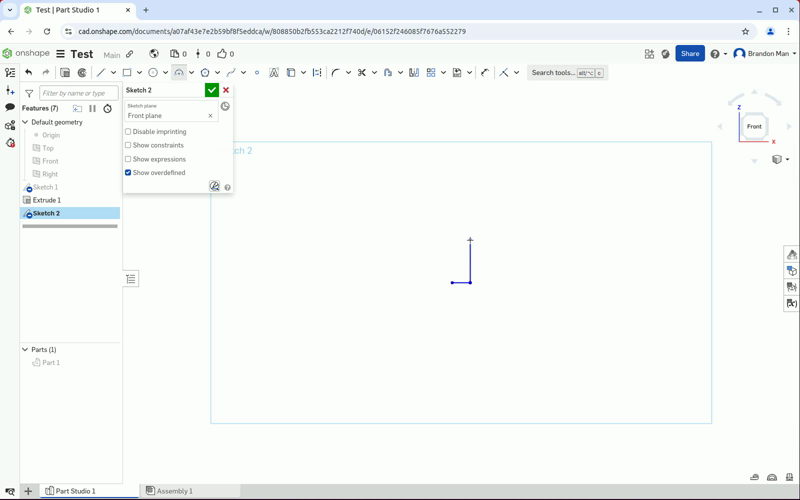
mouse_move(452, 239)
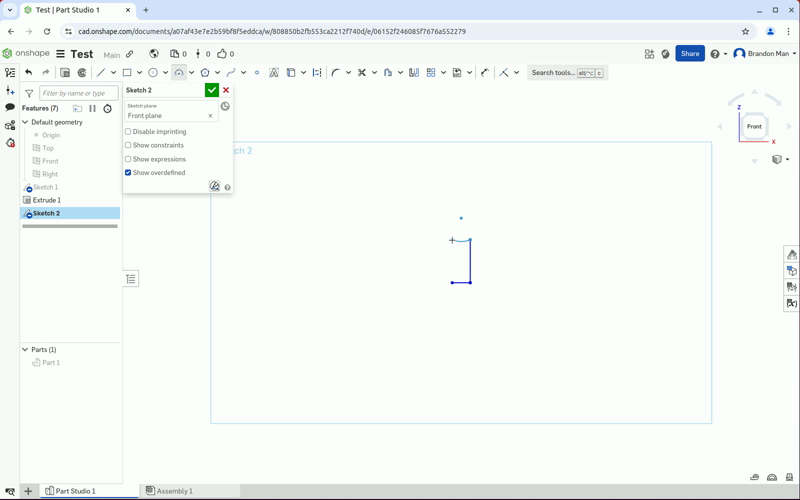
click(452, 239)
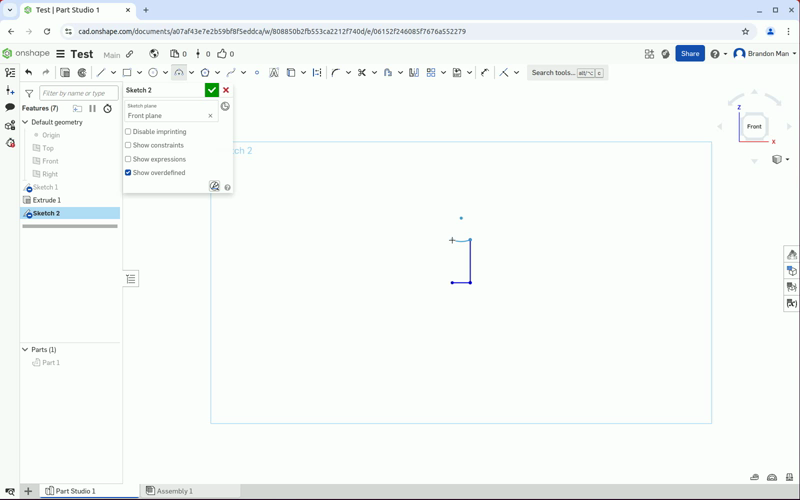
mouse_move(461, 238)
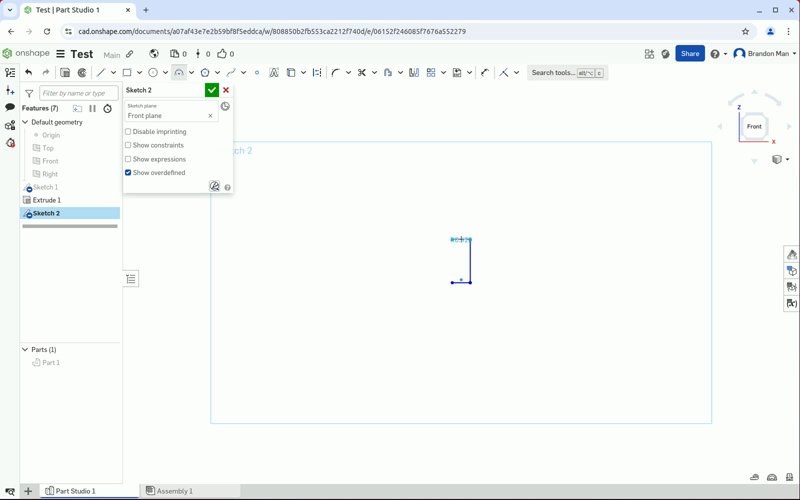
click(461, 238)
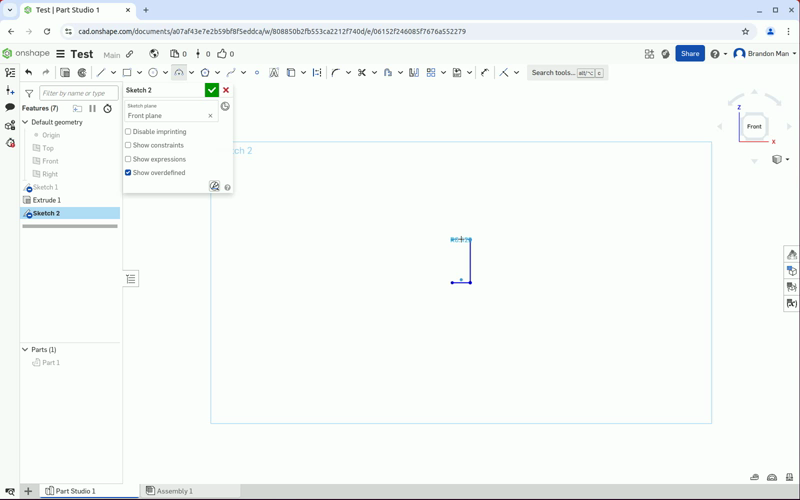
key_up(shift)
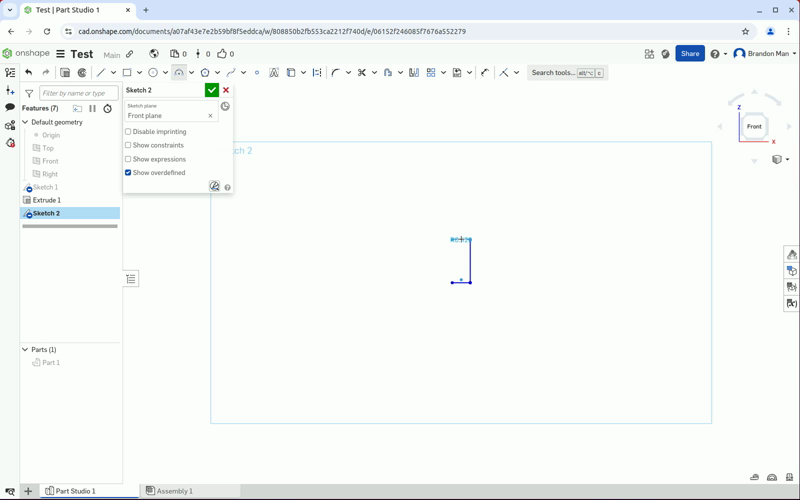
key(esc)
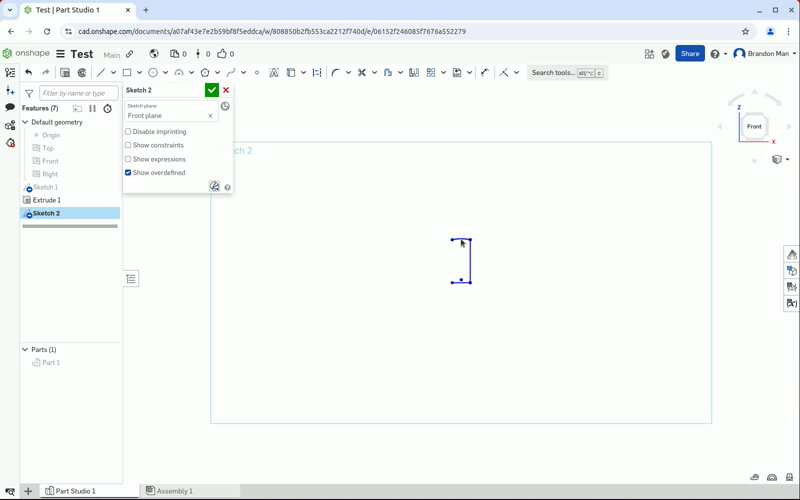
key(l)
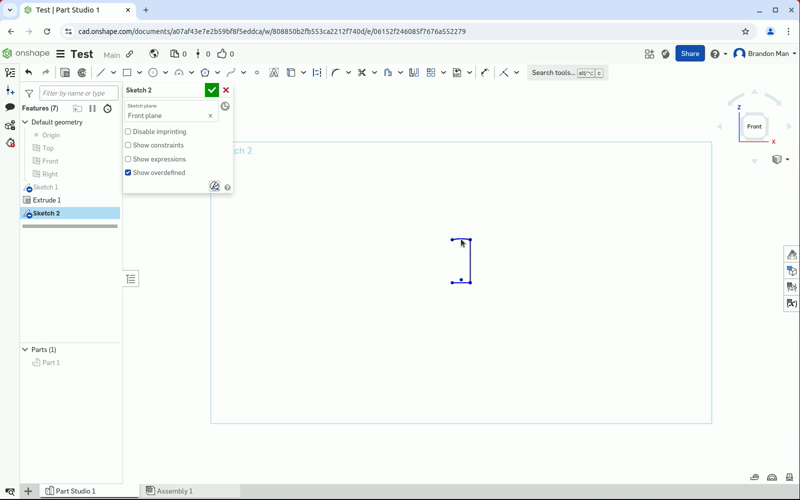
mouse_move(452, 239)
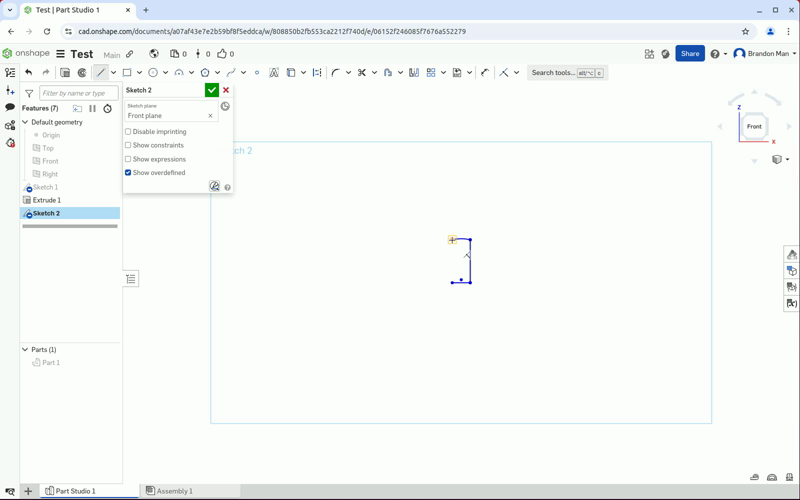
click(452, 239)
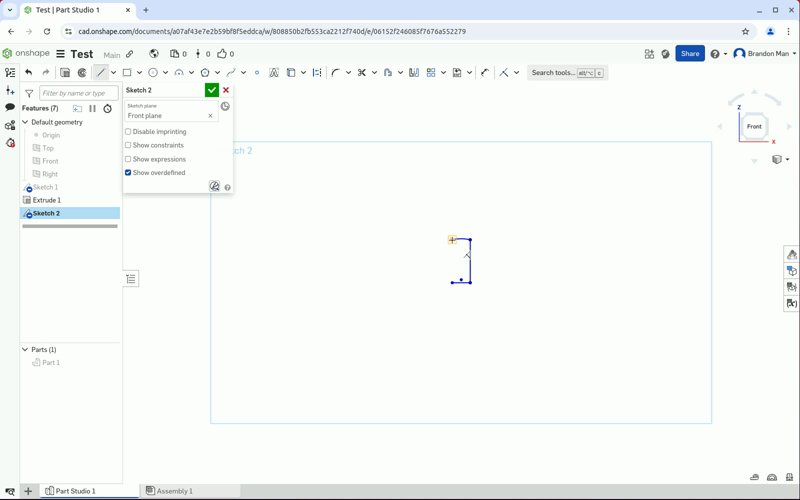
mouse_move(482, 239)
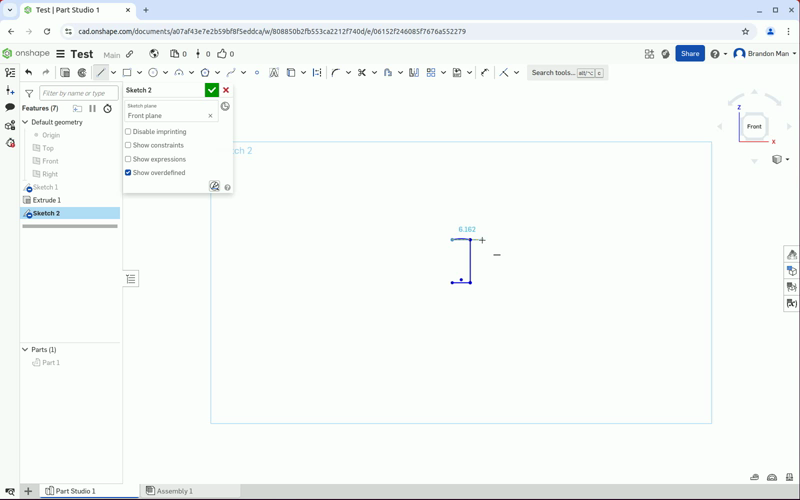
key_down(shift)
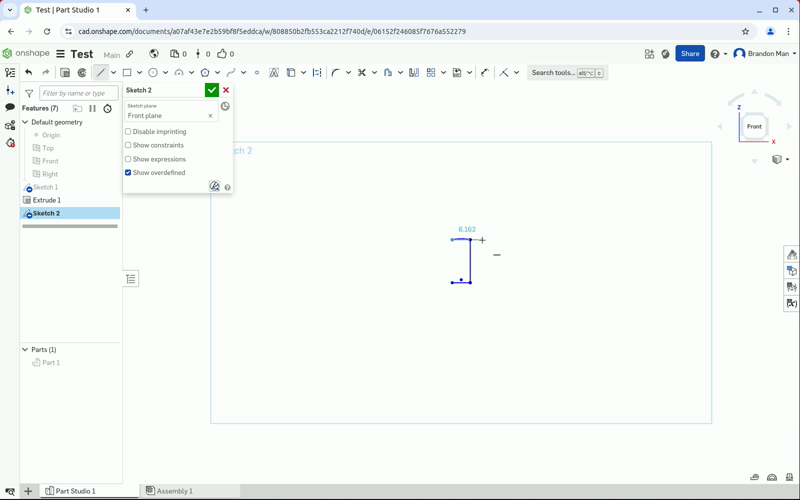
mouse_move(452, 282)
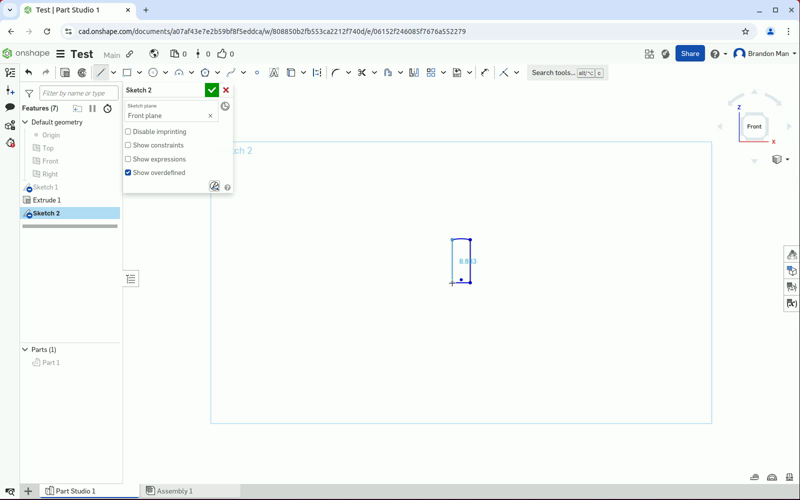
key_up(shift)
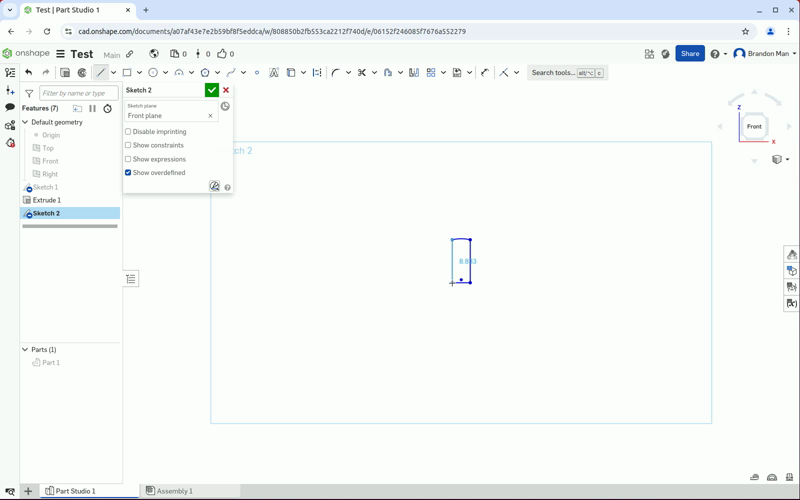
click(452, 282)
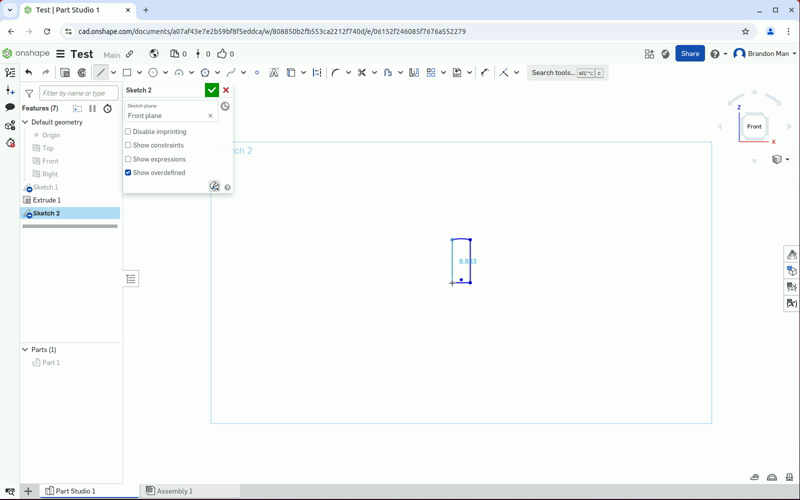
key(esc)
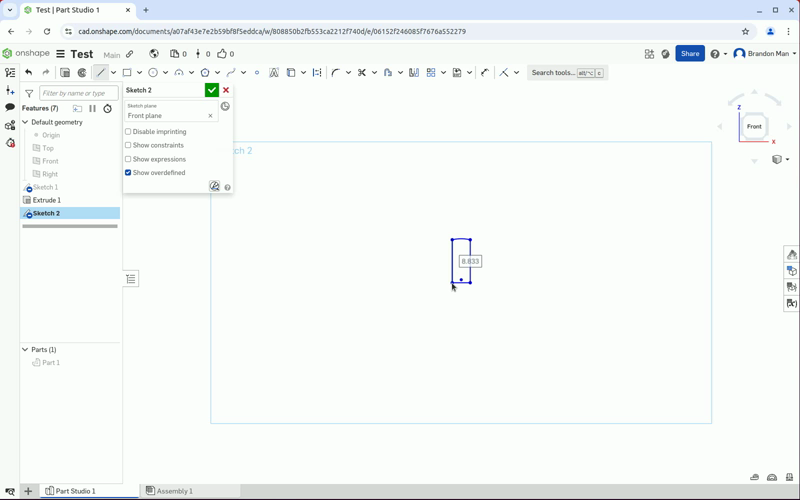
mouse_move(457, 253)
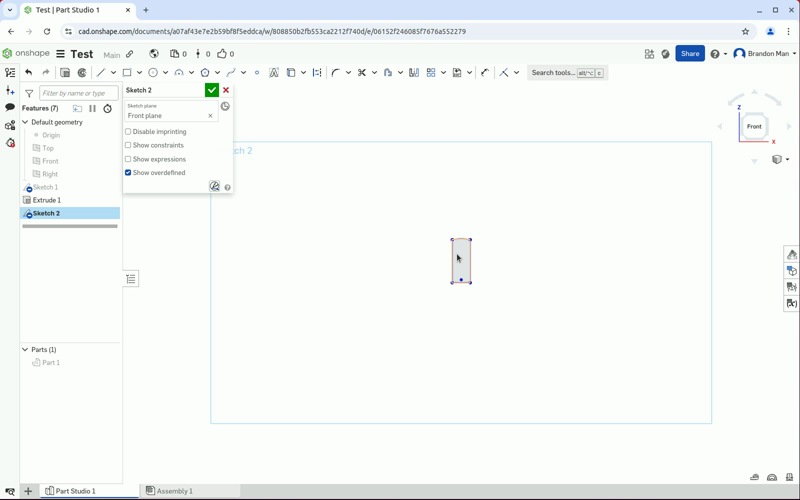
scroll(6)
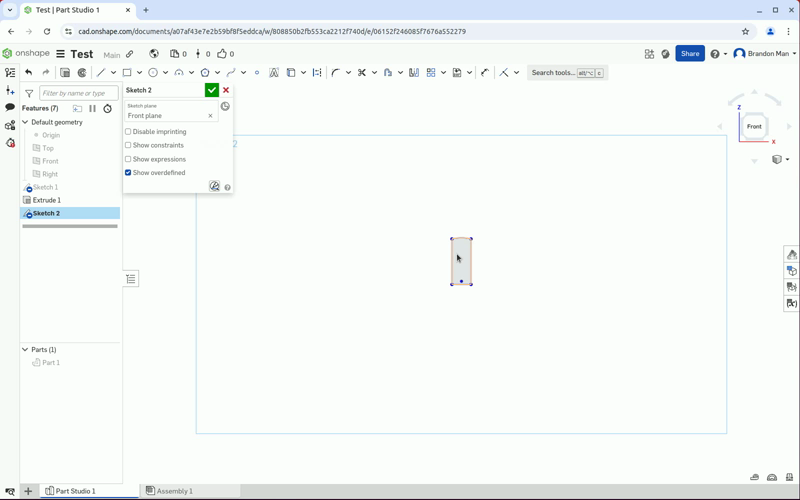
scroll(6)
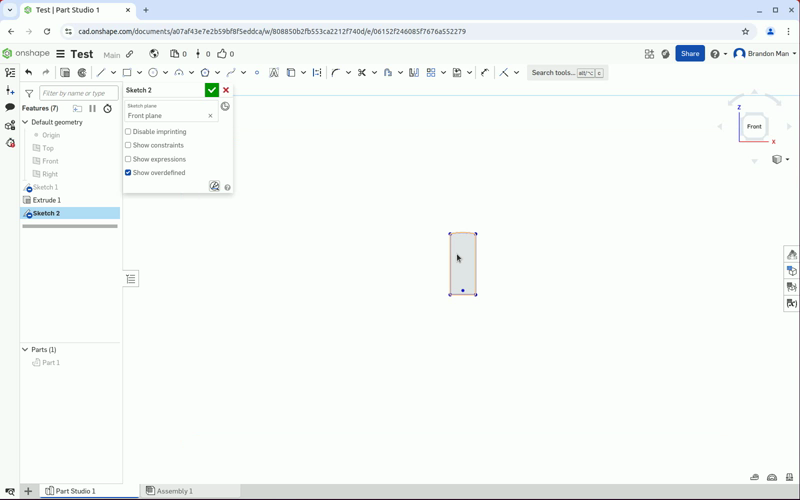
scroll(6)
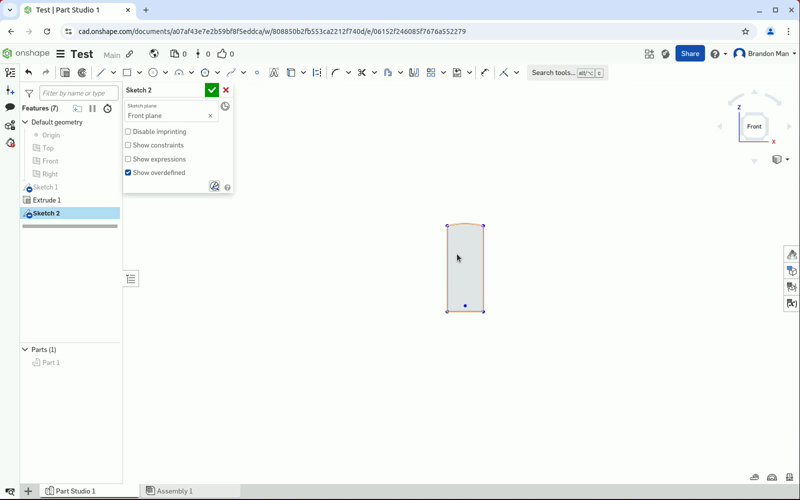
scroll(6)
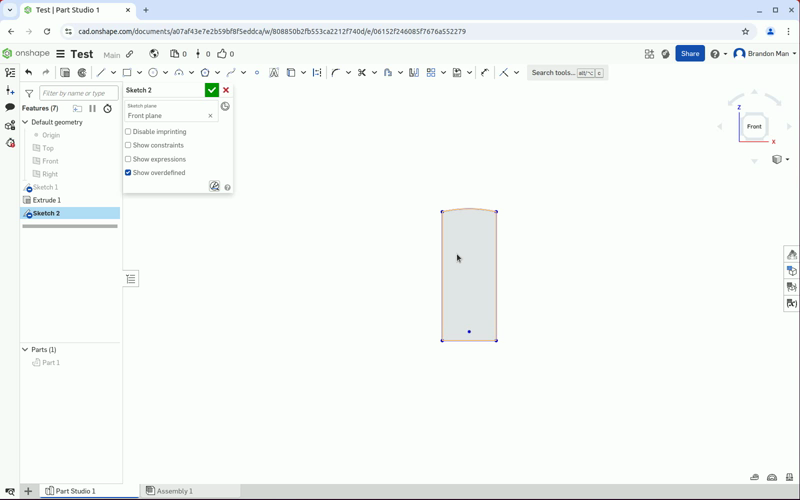
scroll(6)
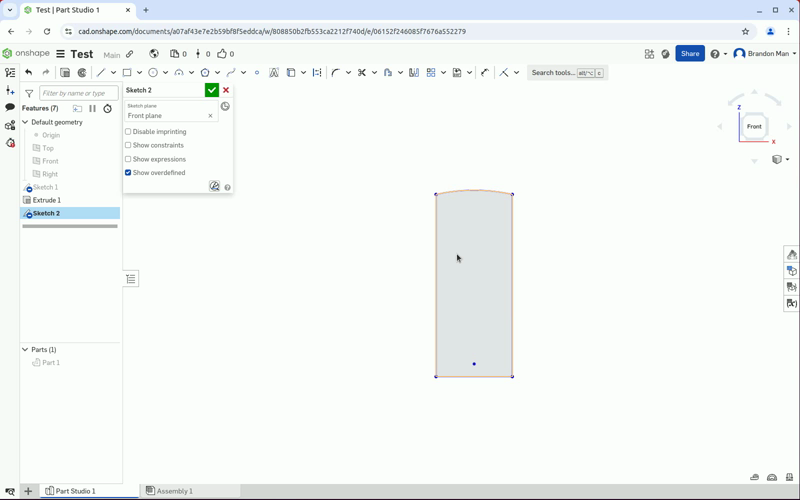
scroll(6)
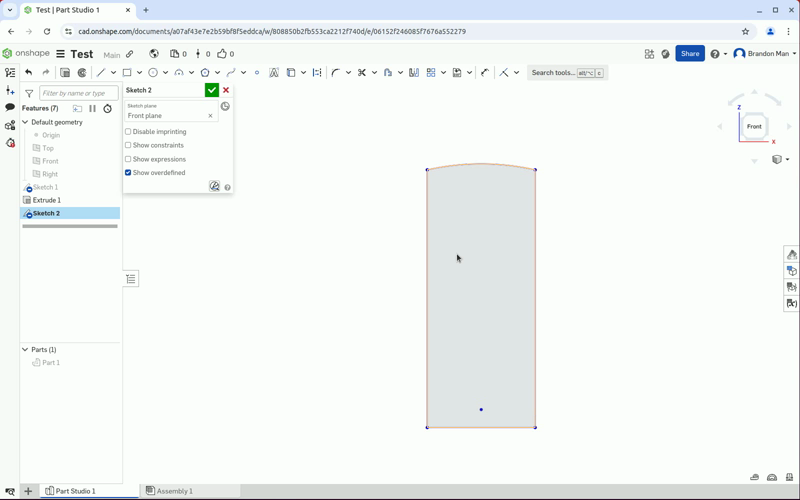
scroll(6)
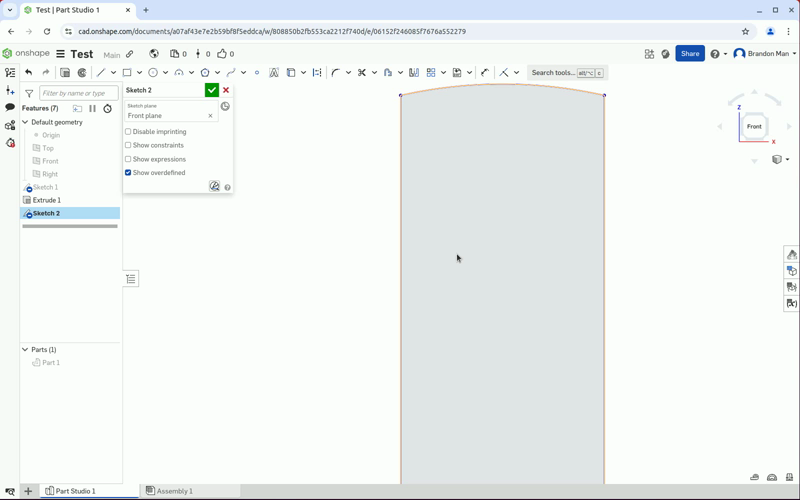
click(457, 253)
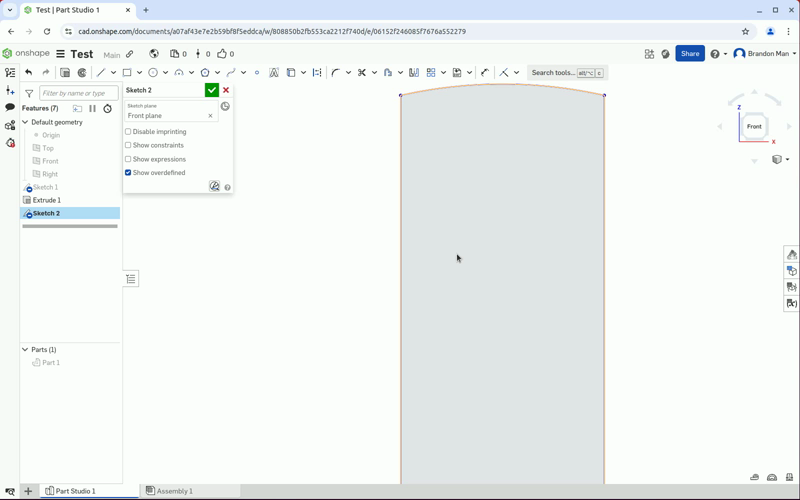
scroll(-6)
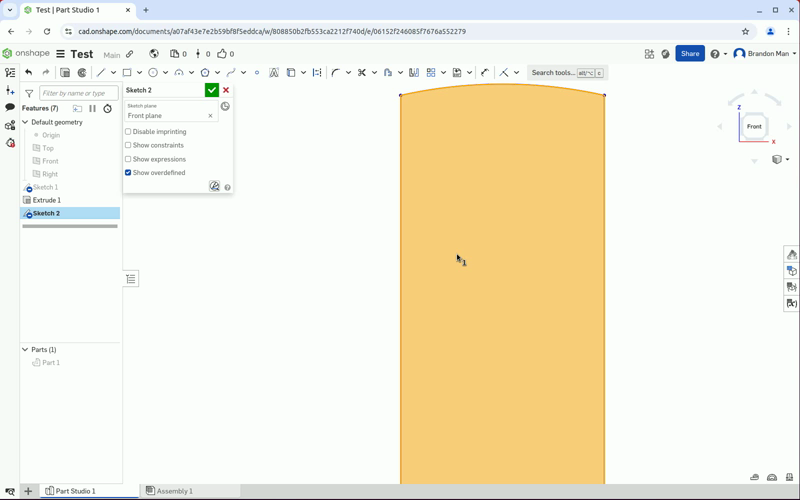
scroll(-6)
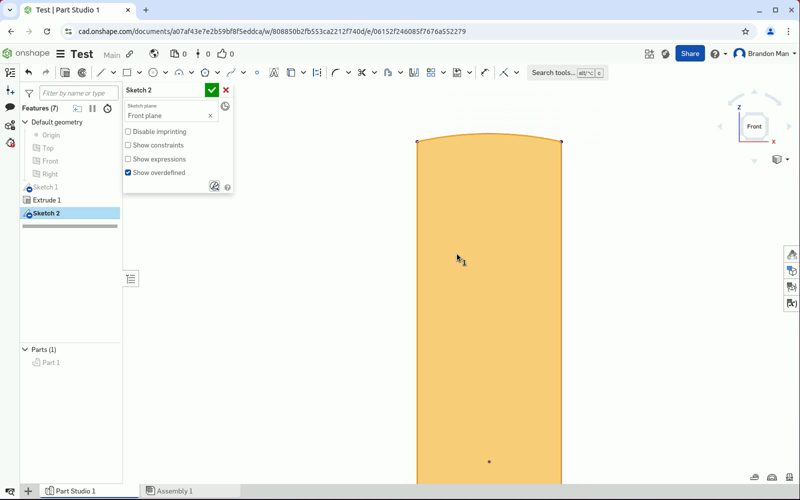
scroll(-6)
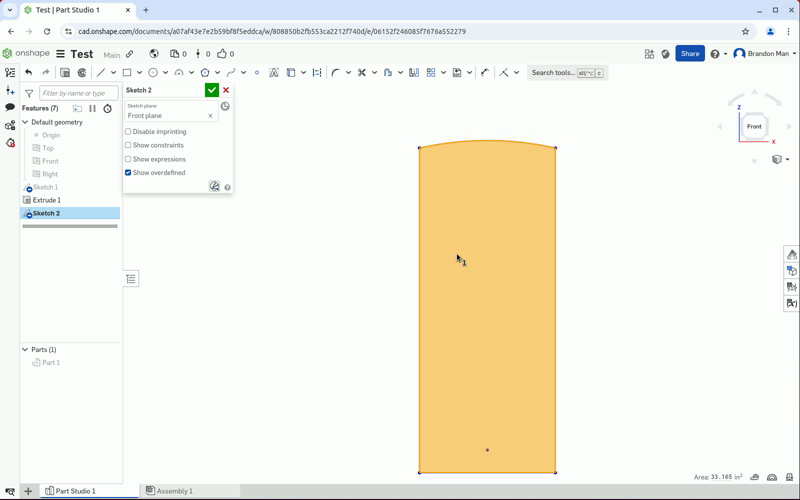
scroll(-6)
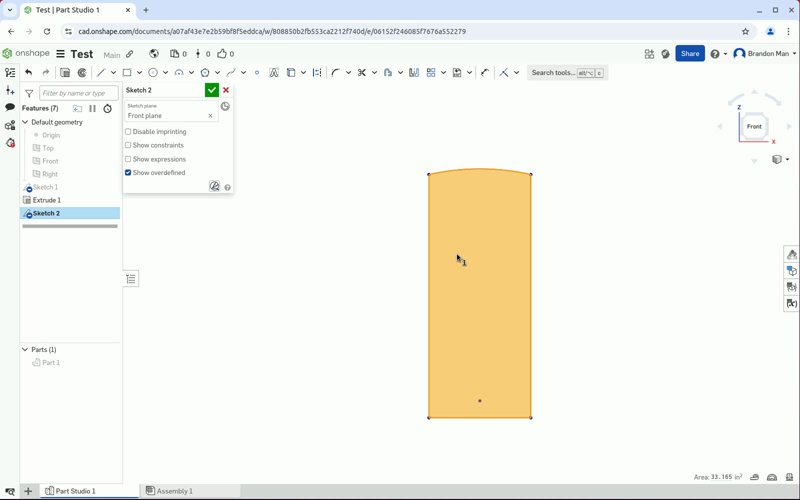
scroll(-6)
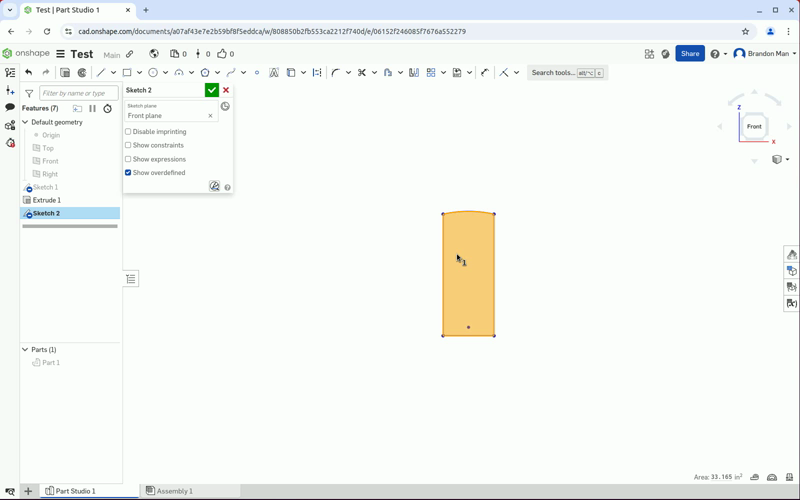
scroll(-6)
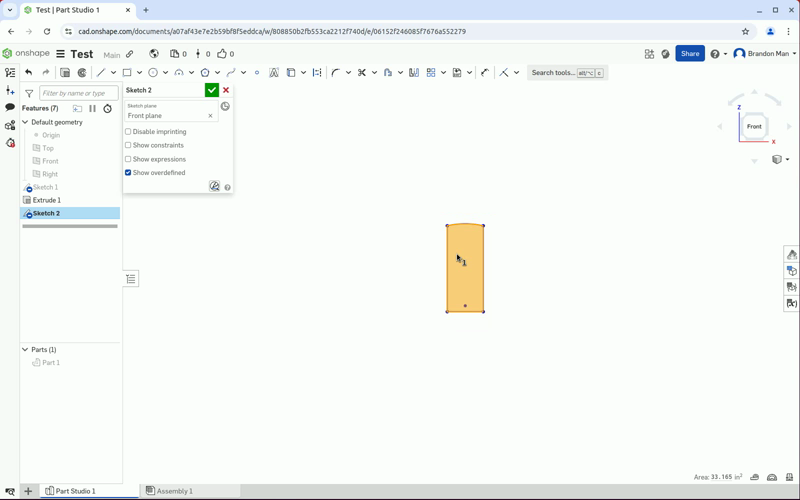
scroll(-6)
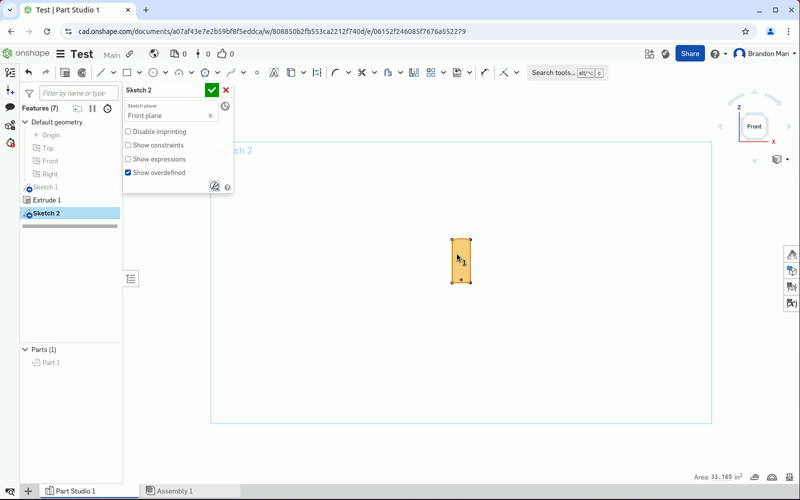
mouse_move(73, 352)
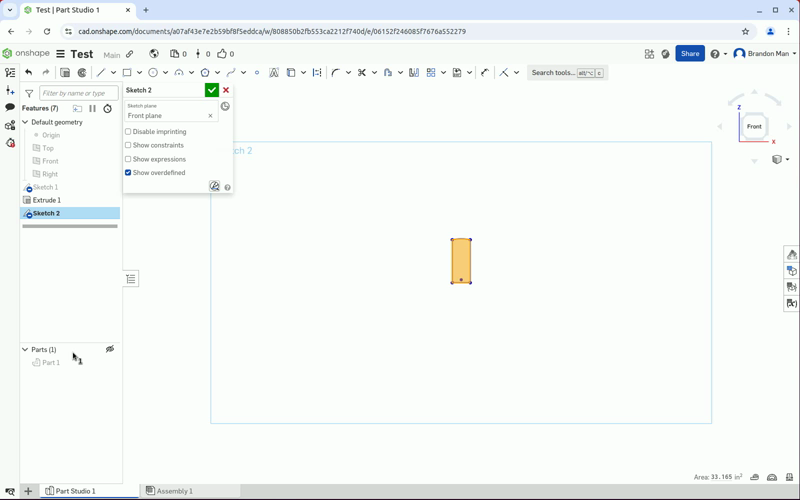
key(shift+y)
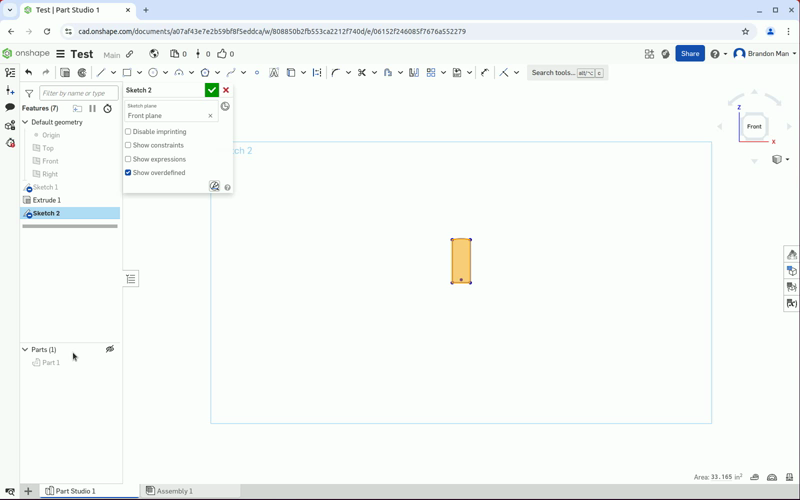
key(shift+e)
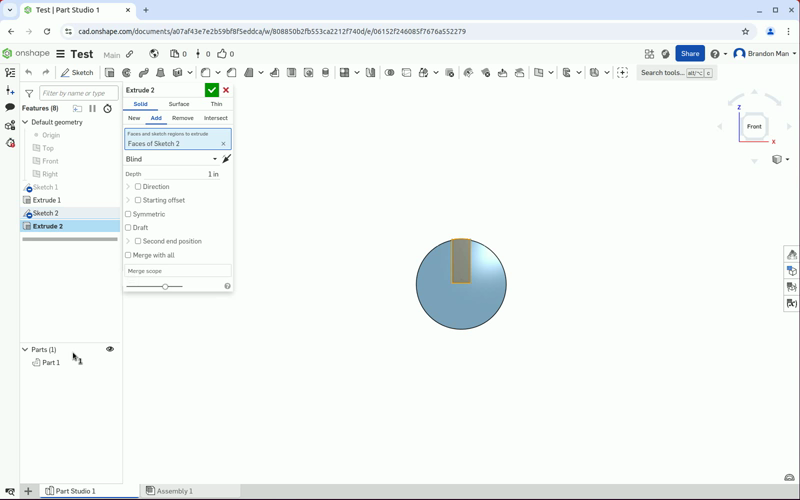
mouse_move(143, 106)
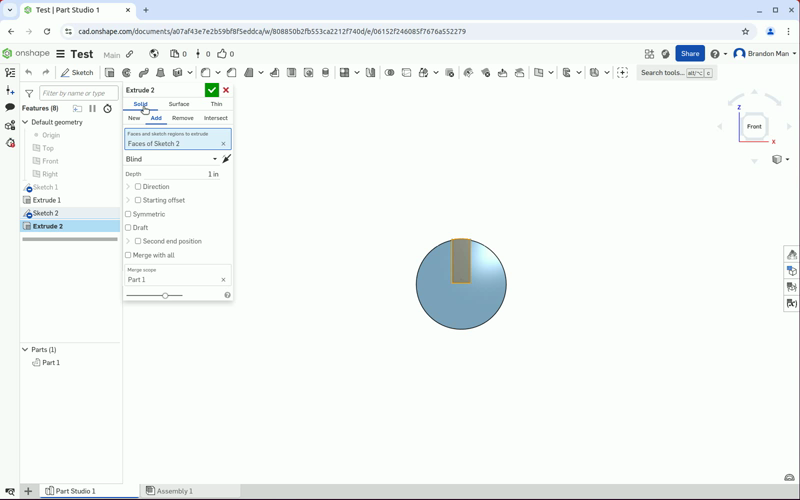
click(143, 106)
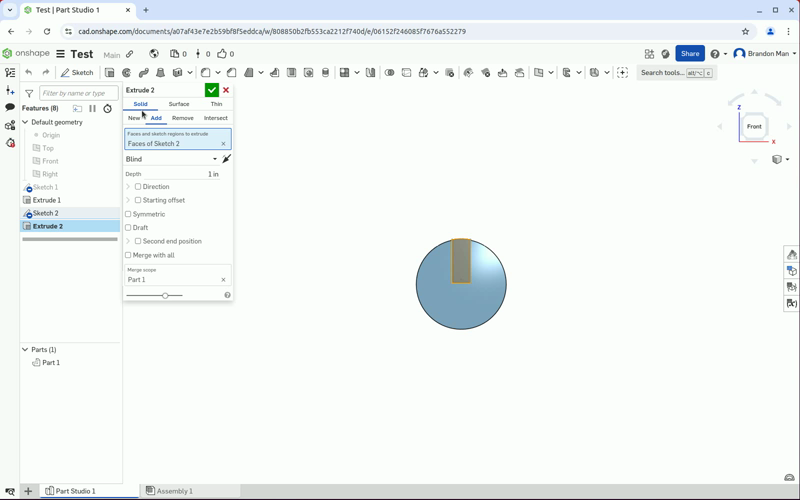
mouse_move(137, 120)
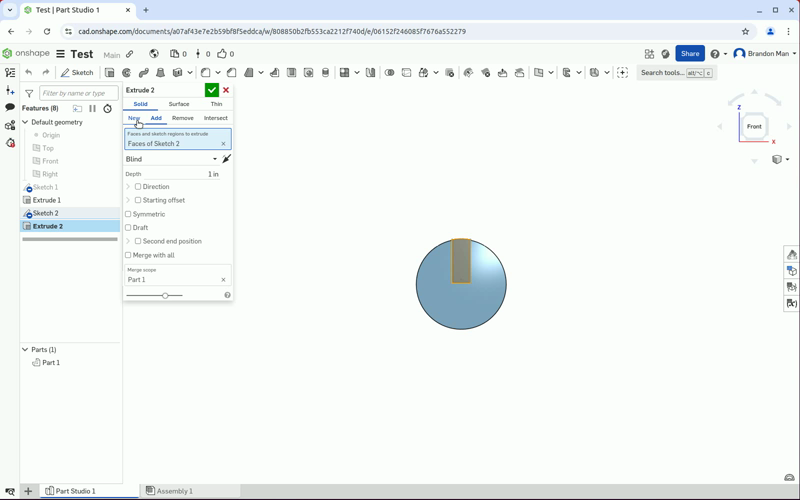
click(137, 120)
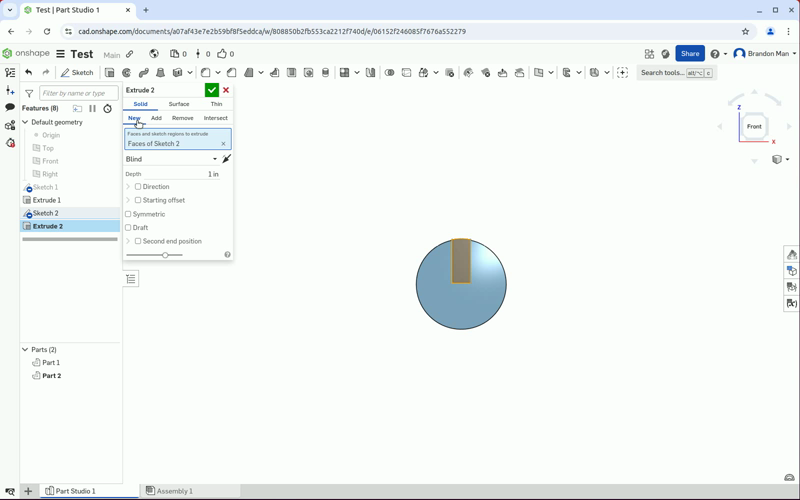
key(tab, 4)
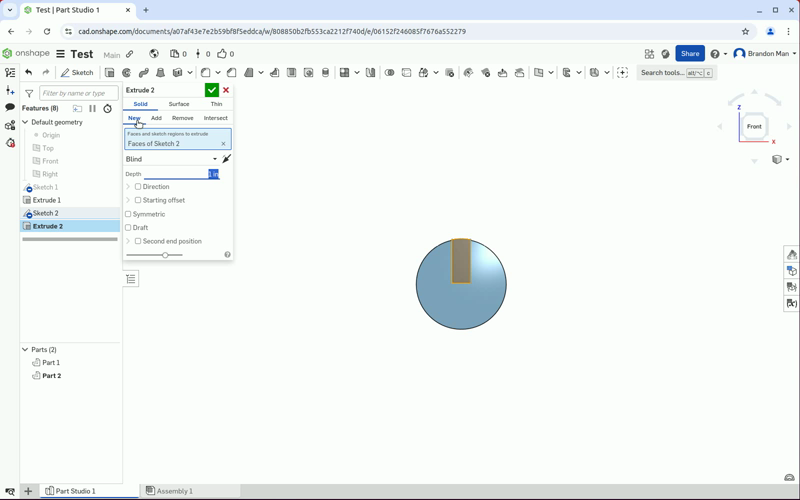
text(17.572)
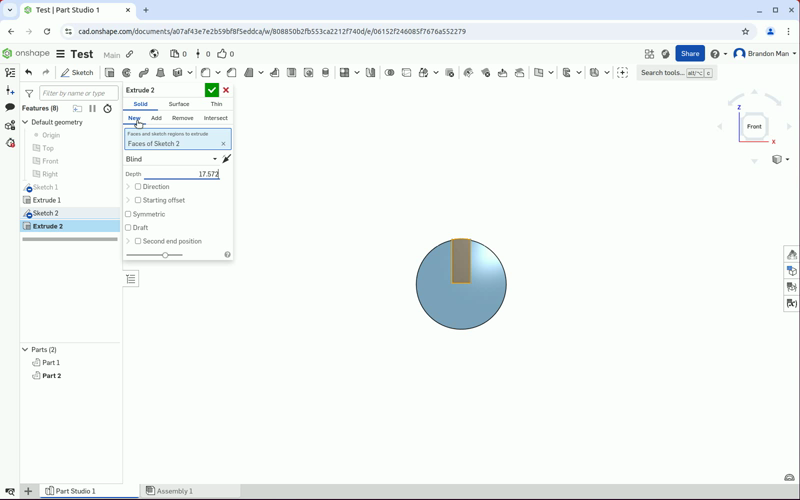
key(enter)
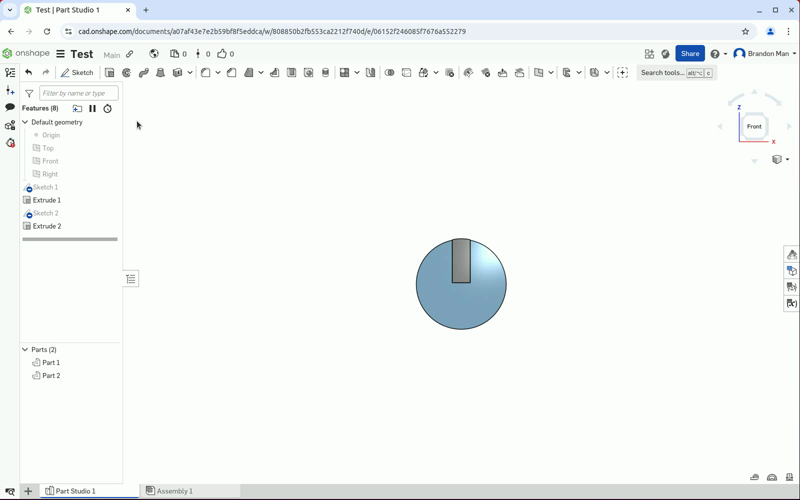
key(shift+h)
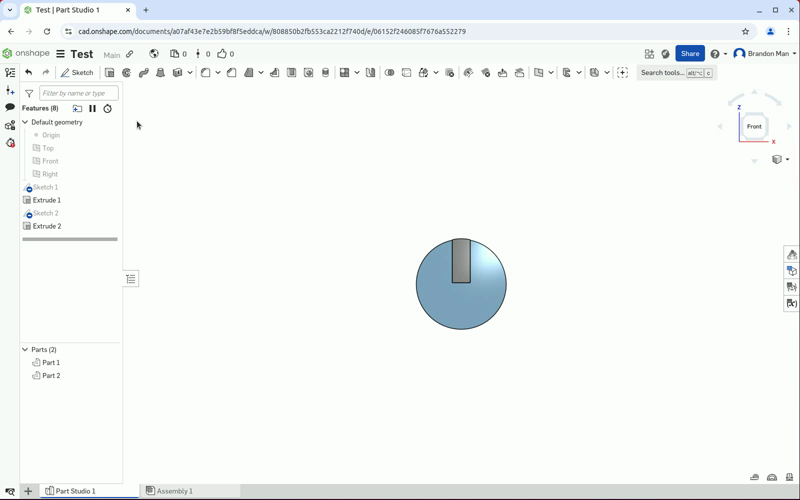
key(shift+h)
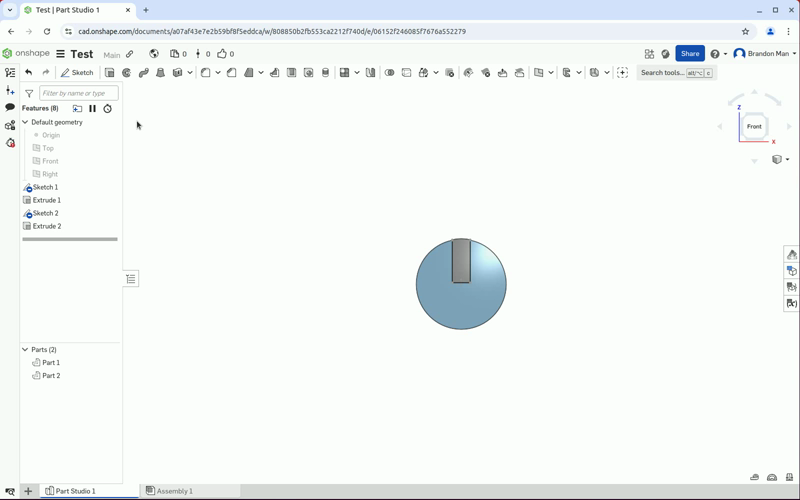
key(shift+7)
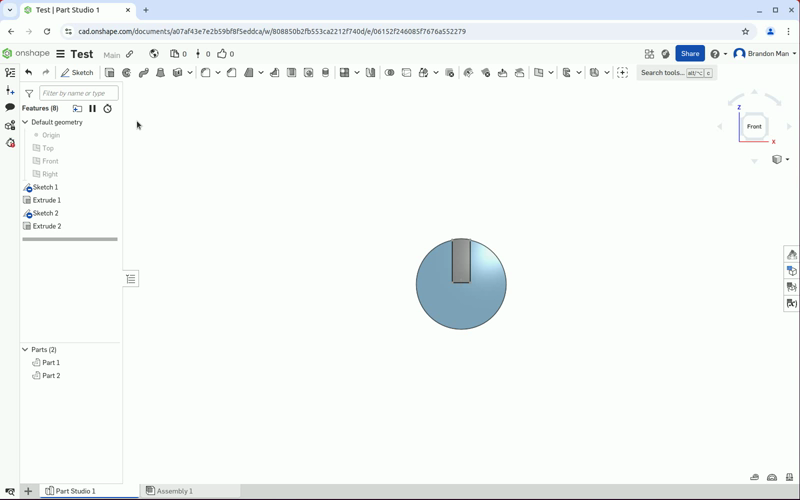
key(left, 2)
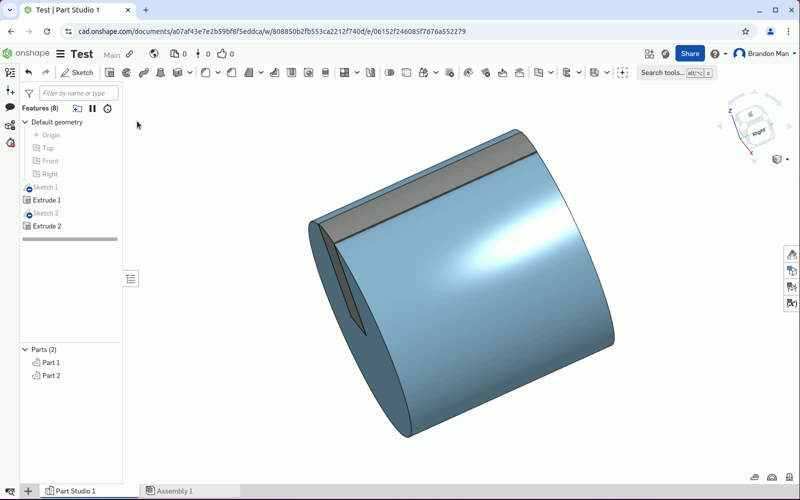
key(down, 2)
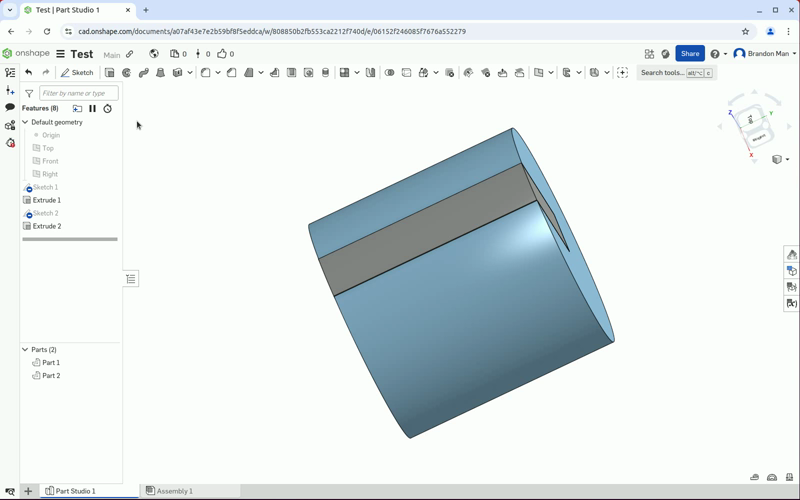
key(up, 2)
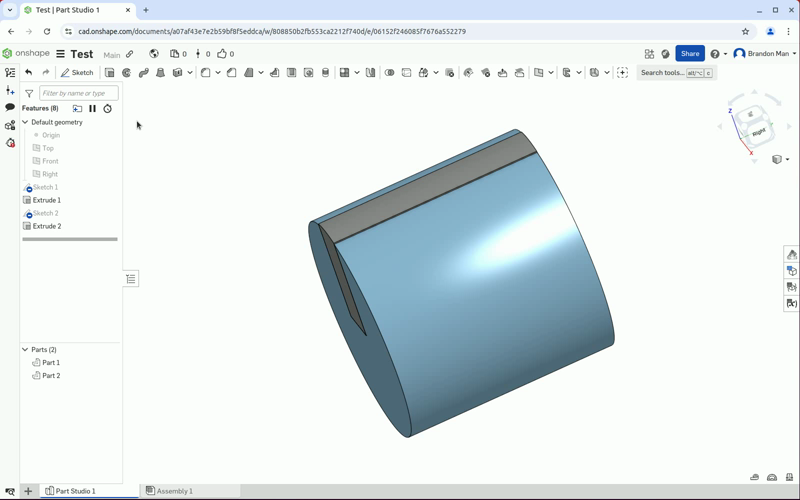
key(right, 2)
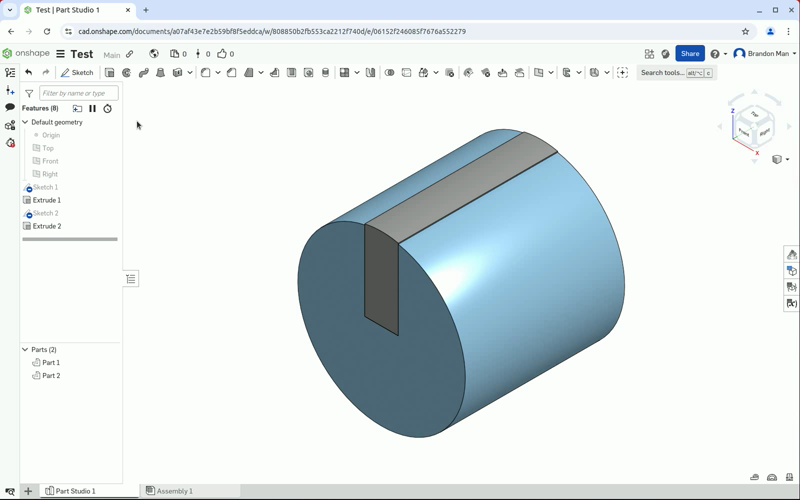
mouse_move(73, 189)
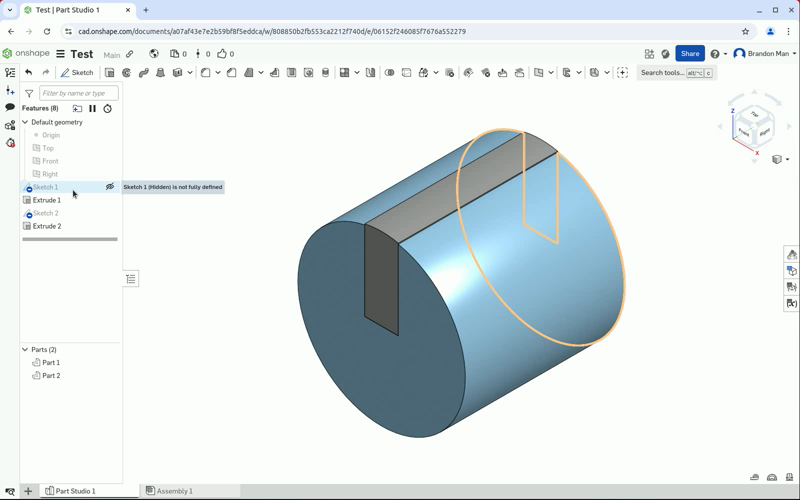
click(73, 189)